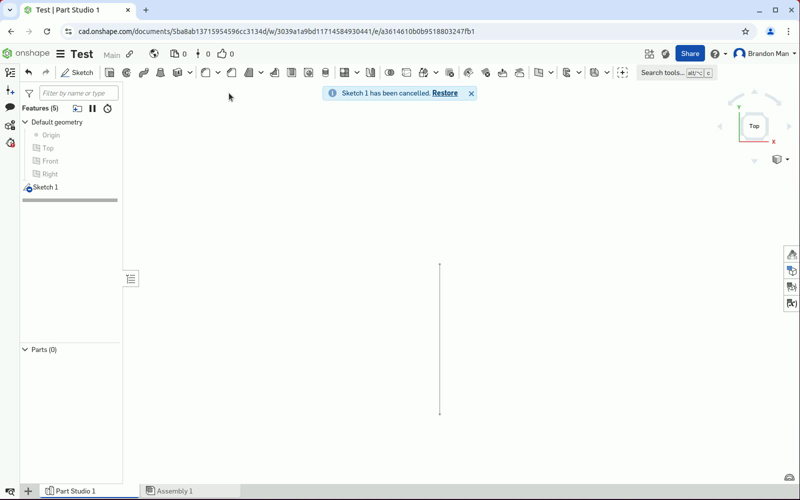
key(shift+h)
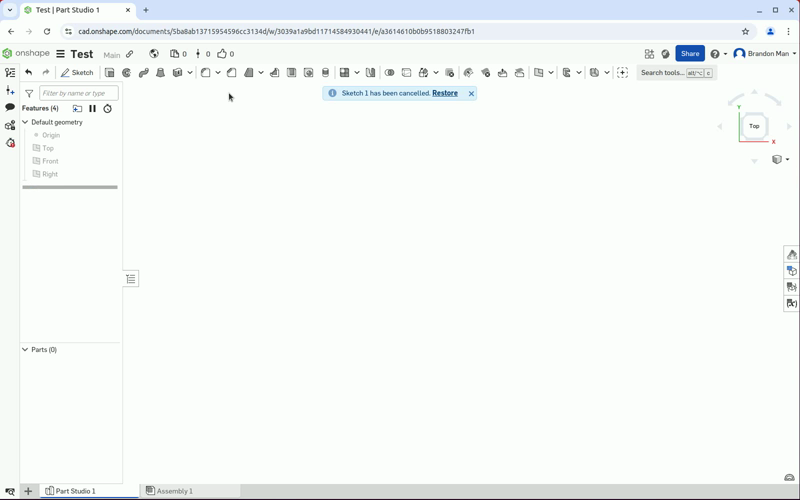
key(shift+s)
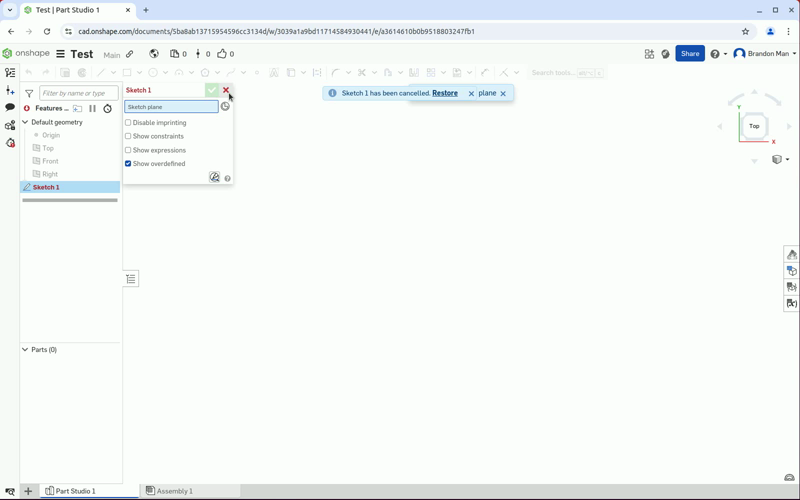
mouse_move(73, 150)
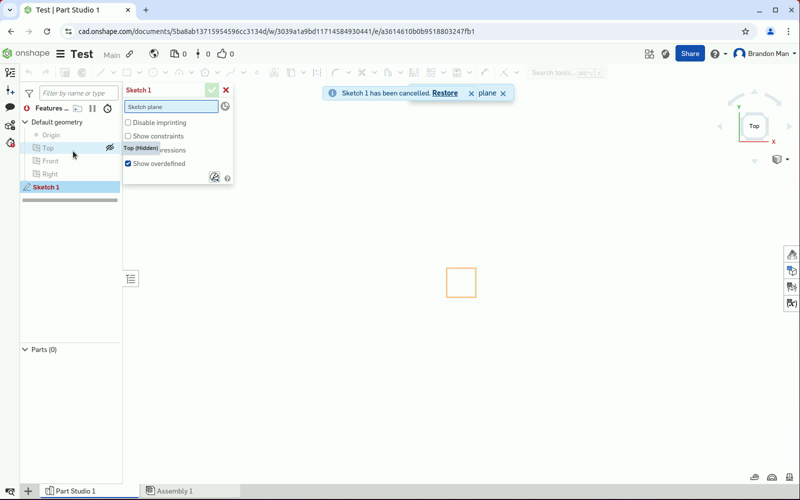
click(73, 150)
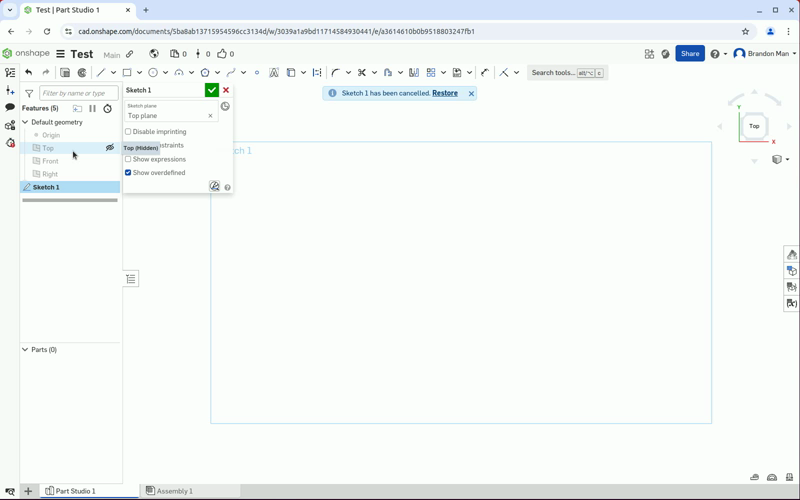
mouse_move(73, 352)
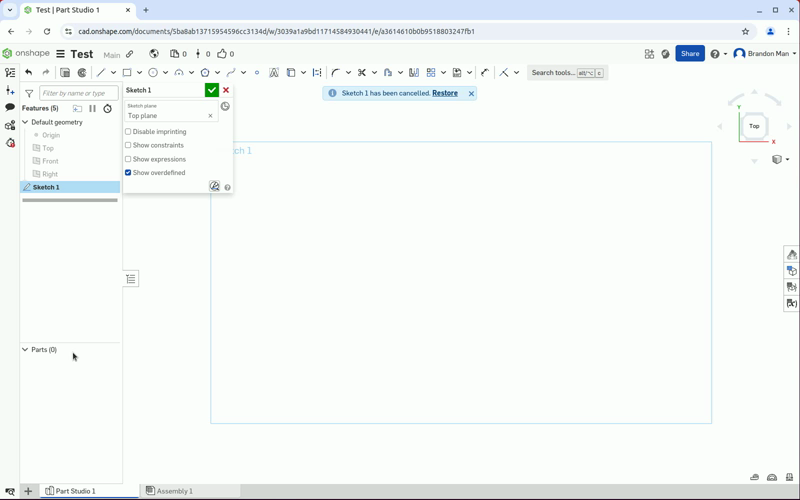
key(y)
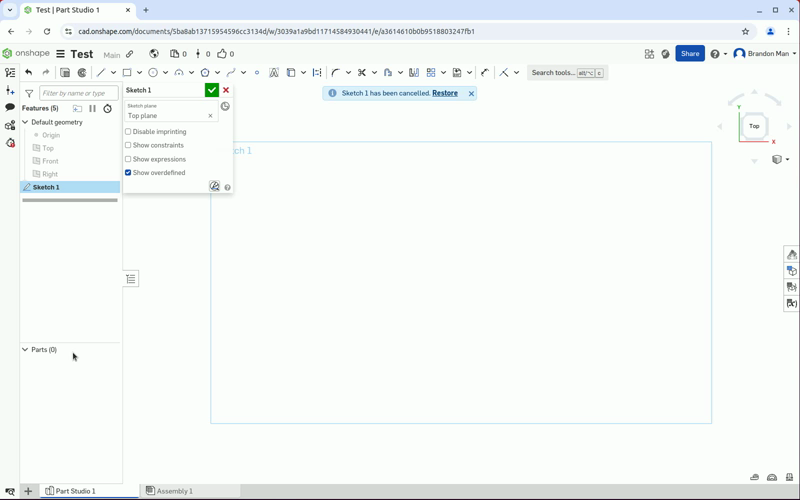
key(l)
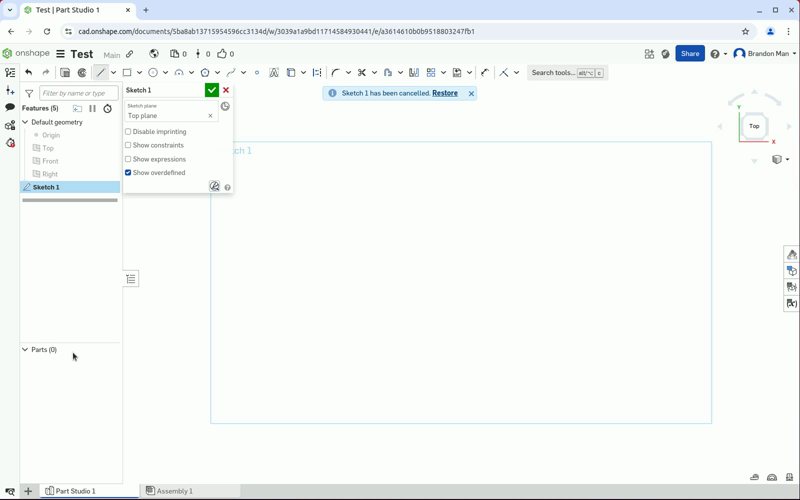
key_down(shift)
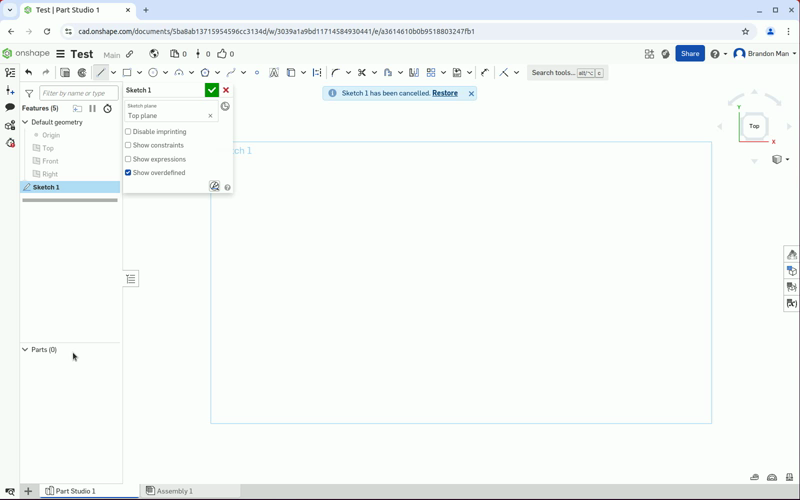
mouse_move(349, 282)
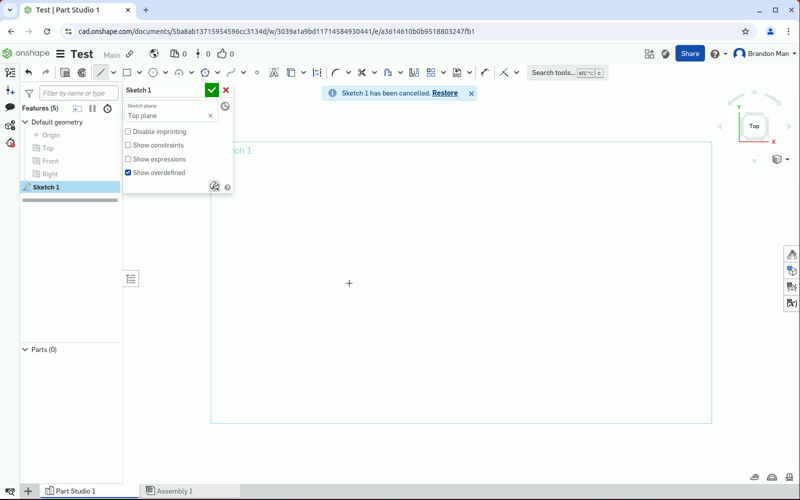
click(349, 282)
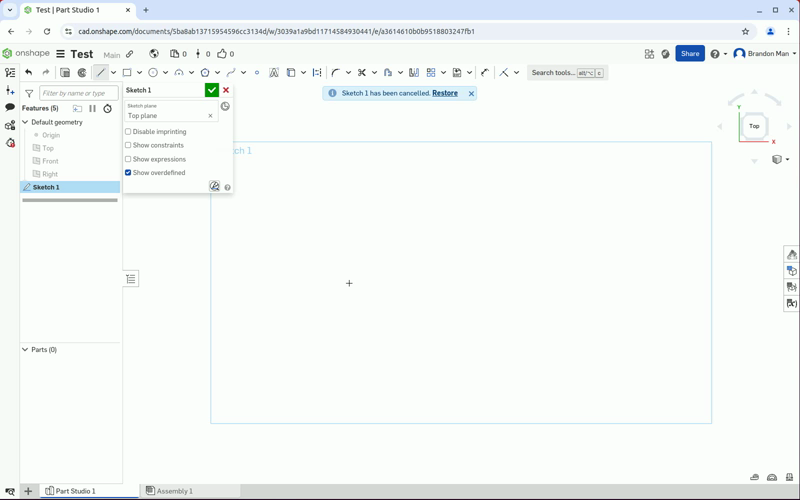
key_up(shift)
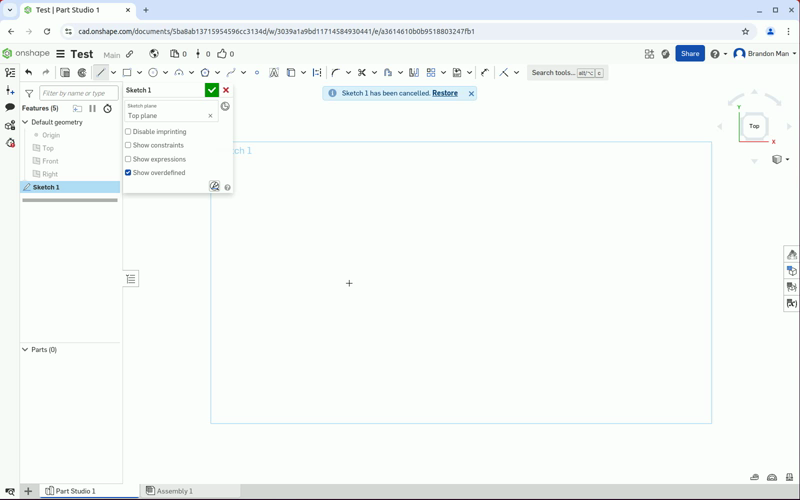
key_down(shift)
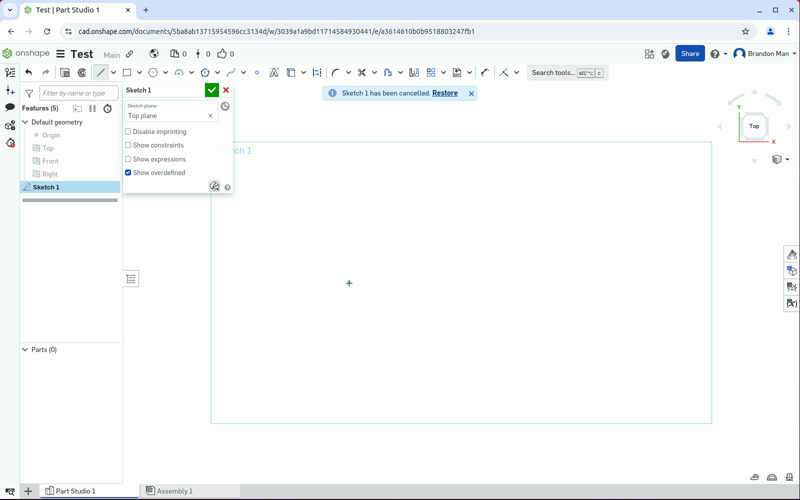
mouse_move(405, 378)
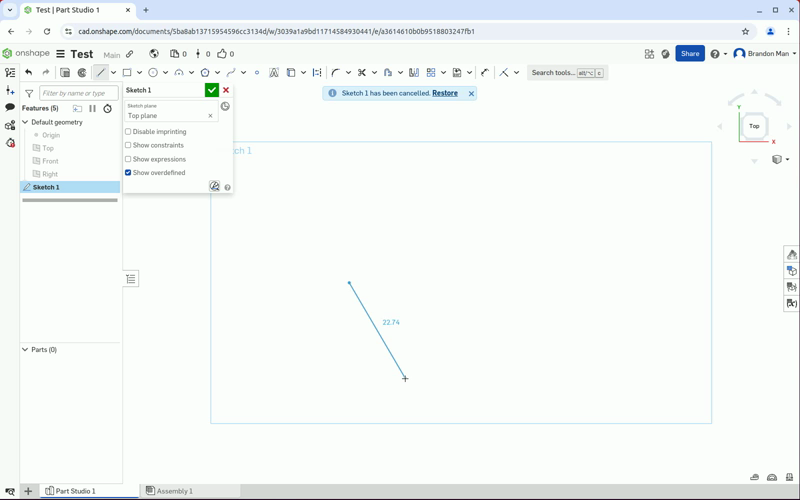
click(405, 378)
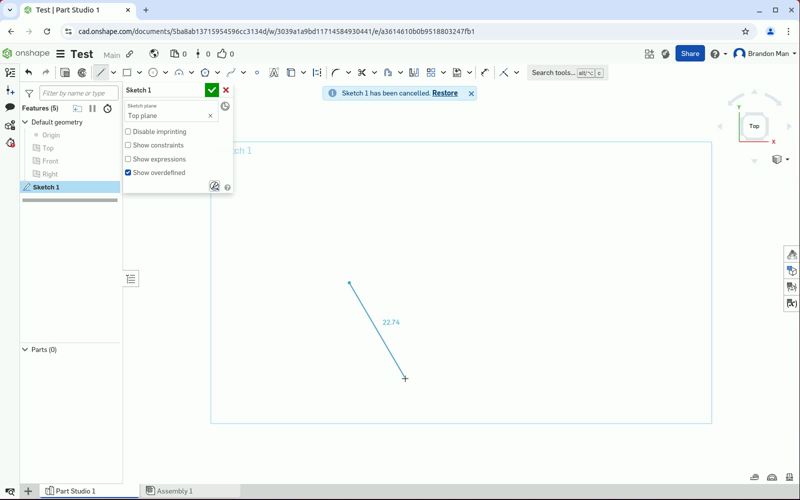
key_up(shift)
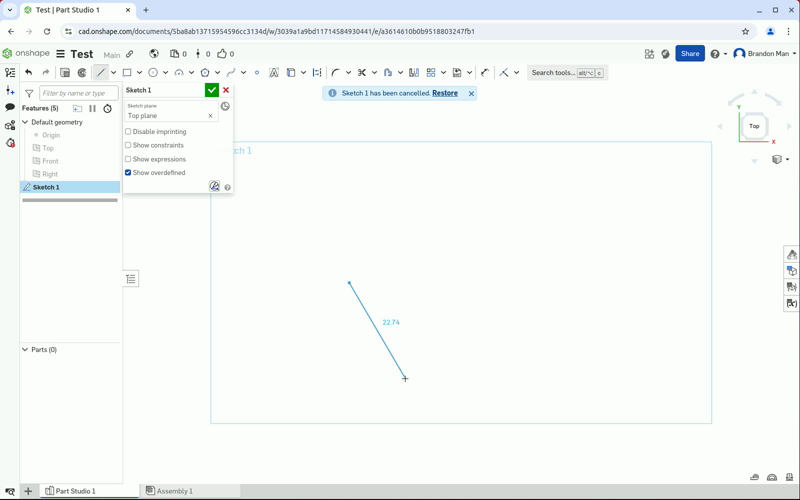
key_down(shift)
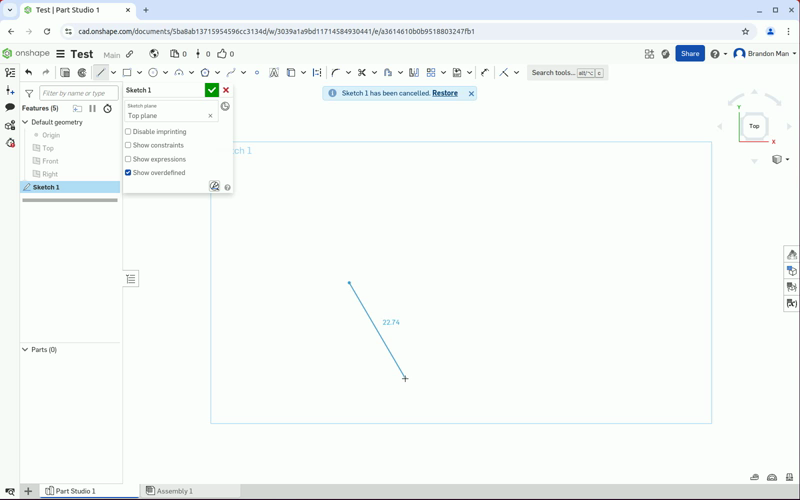
mouse_move(514, 378)
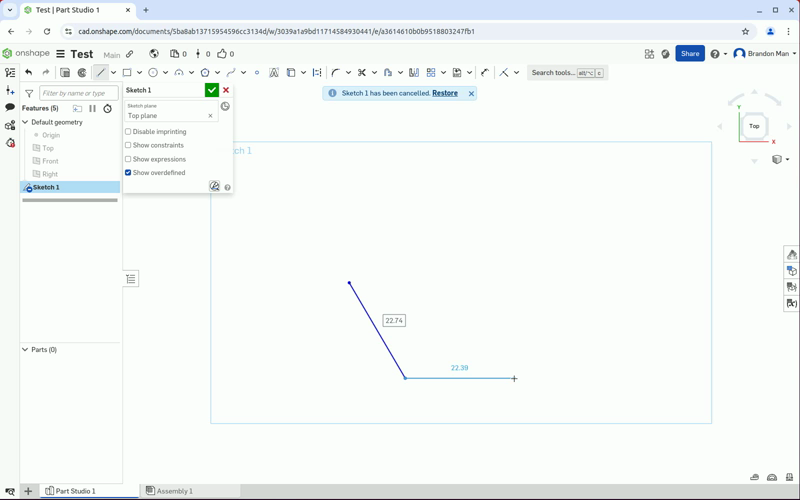
click(514, 378)
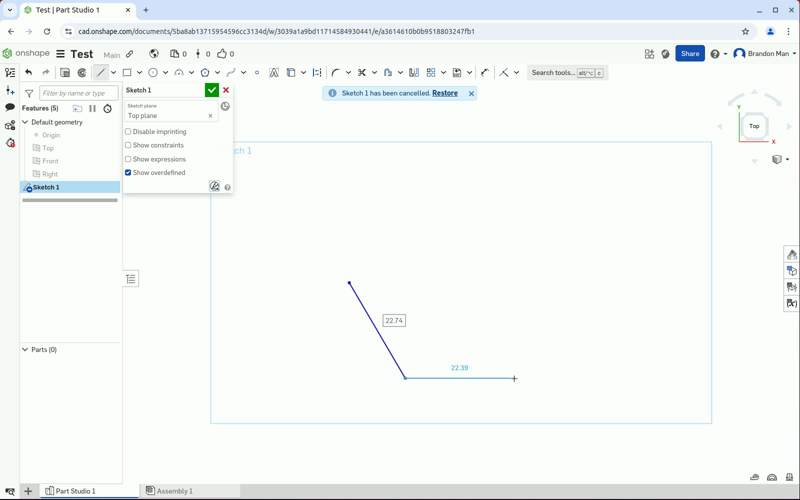
key_up(shift)
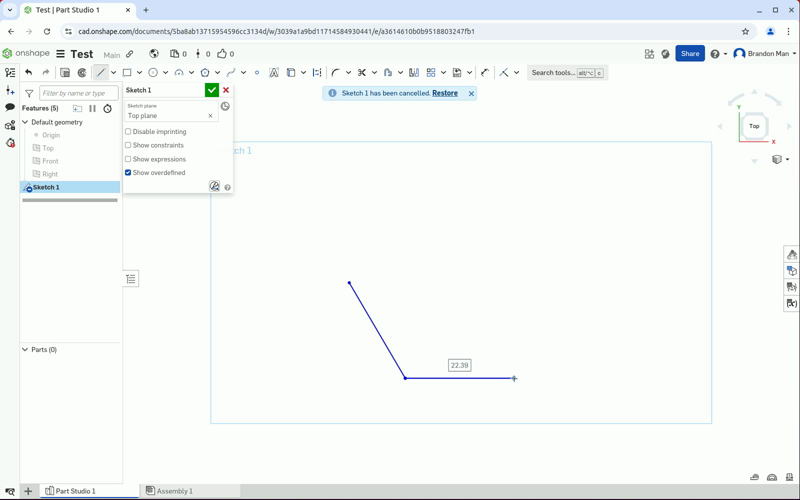
key_down(shift)
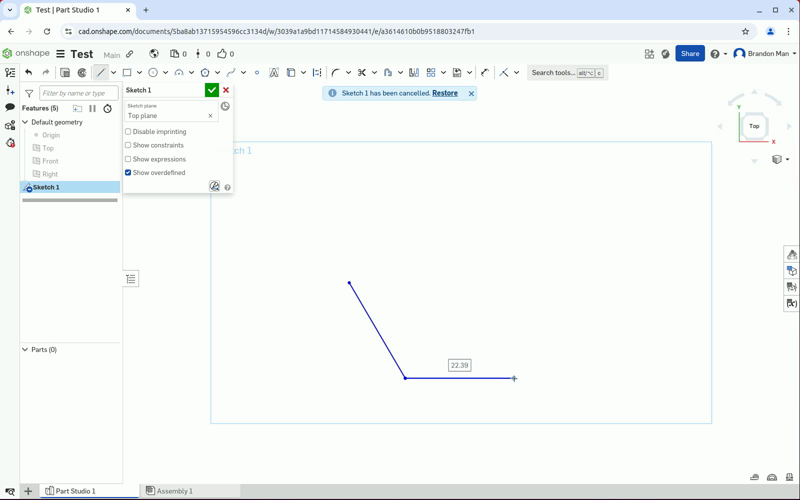
mouse_move(569, 282)
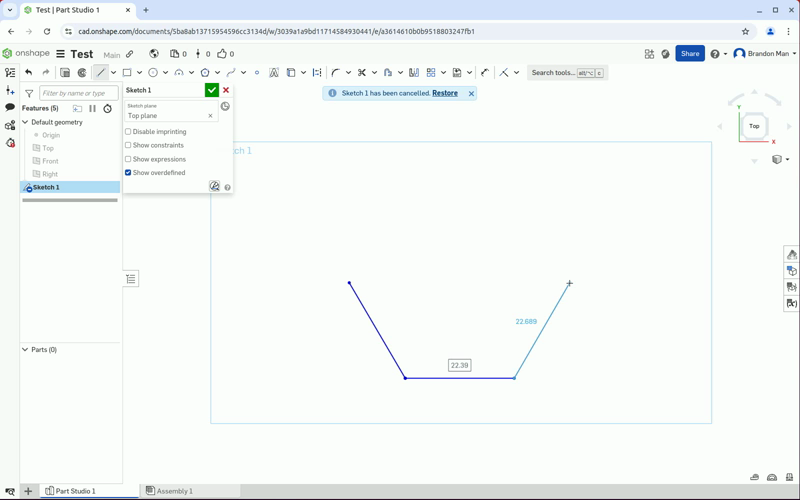
click(569, 282)
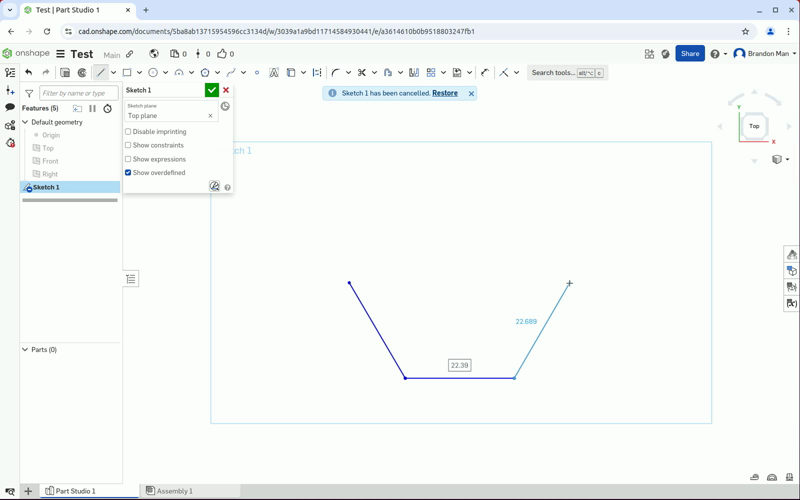
key_up(shift)
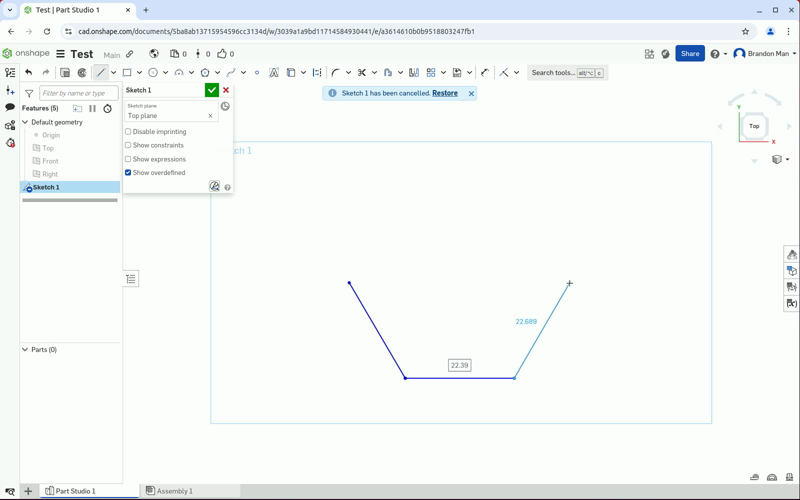
key_down(shift)
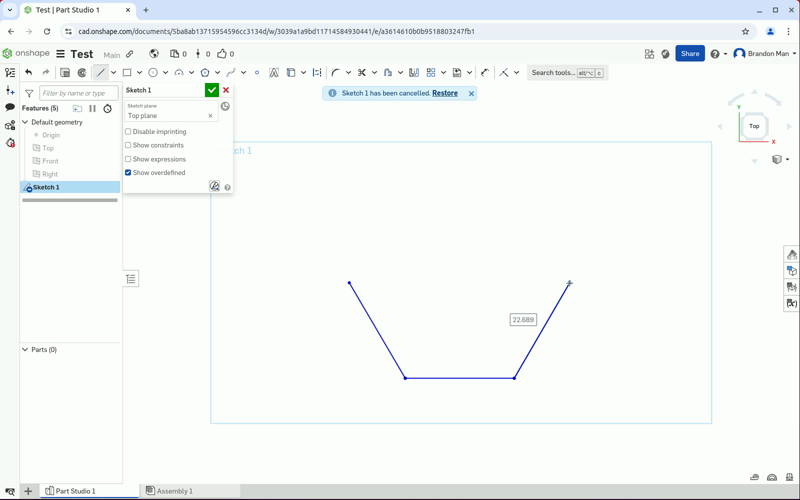
mouse_move(514, 187)
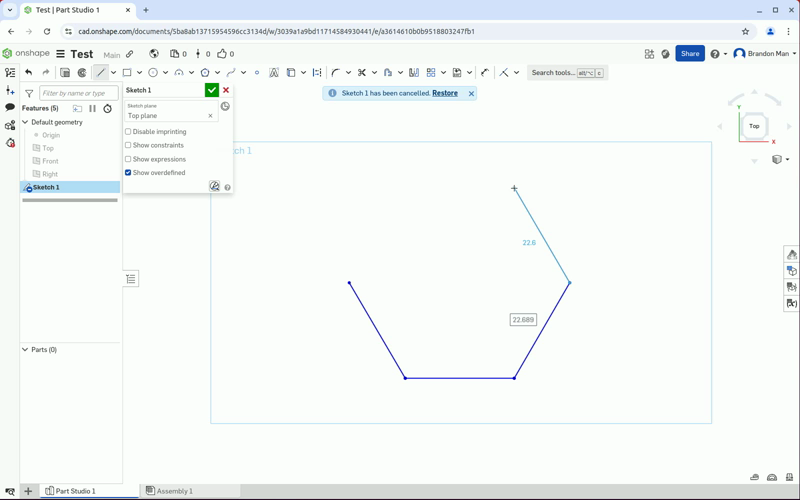
click(514, 187)
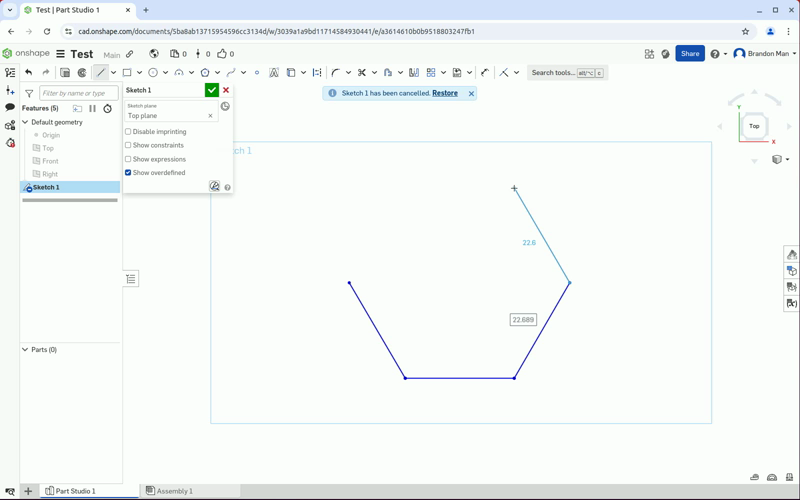
key_up(shift)
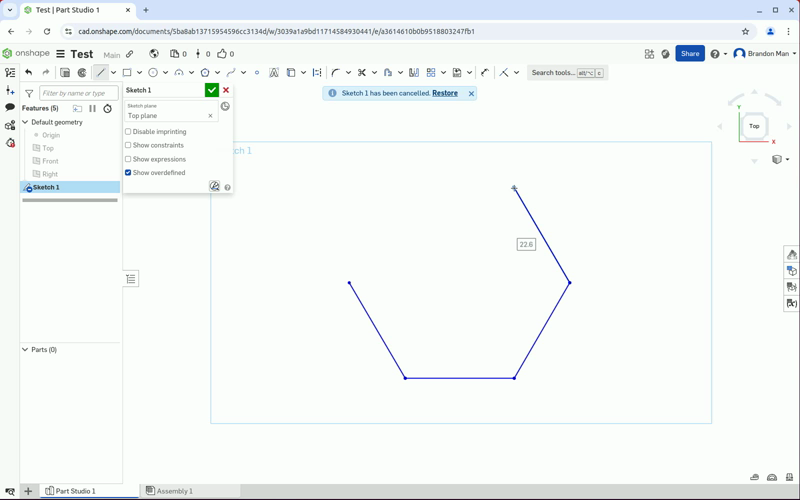
key_down(shift)
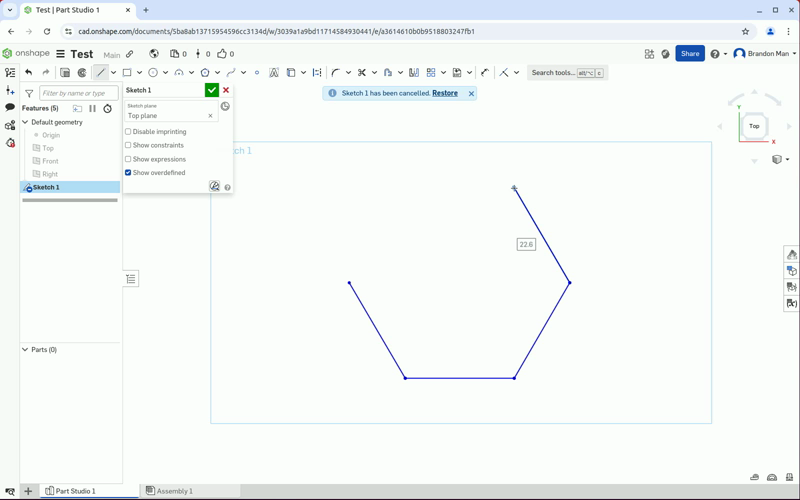
mouse_move(405, 187)
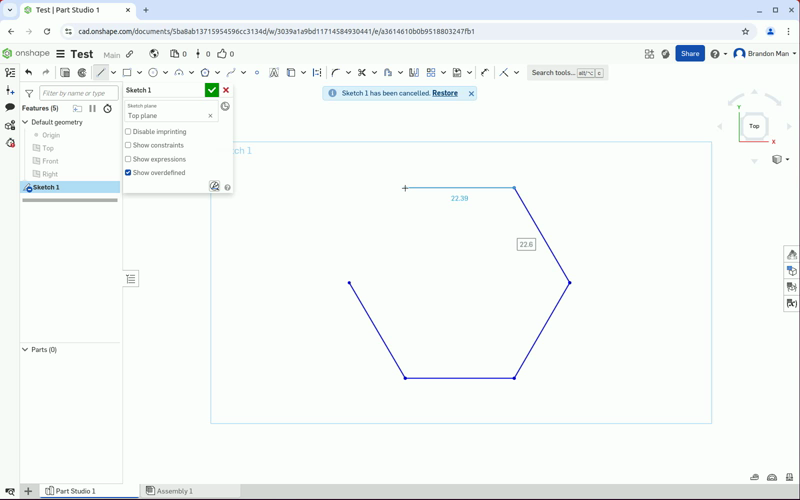
click(405, 187)
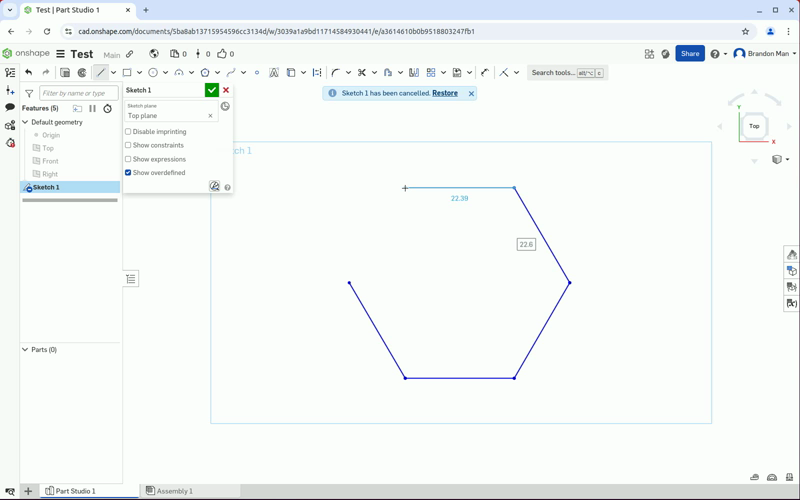
key_up(shift)
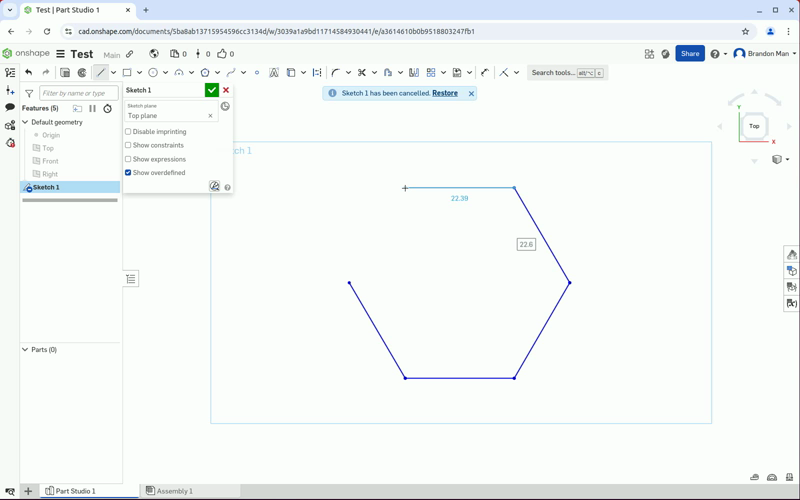
key_down(shift)
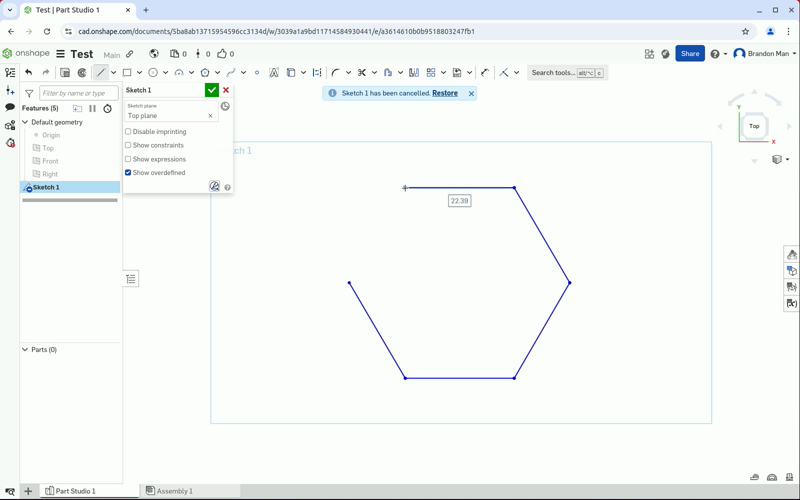
mouse_move(349, 282)
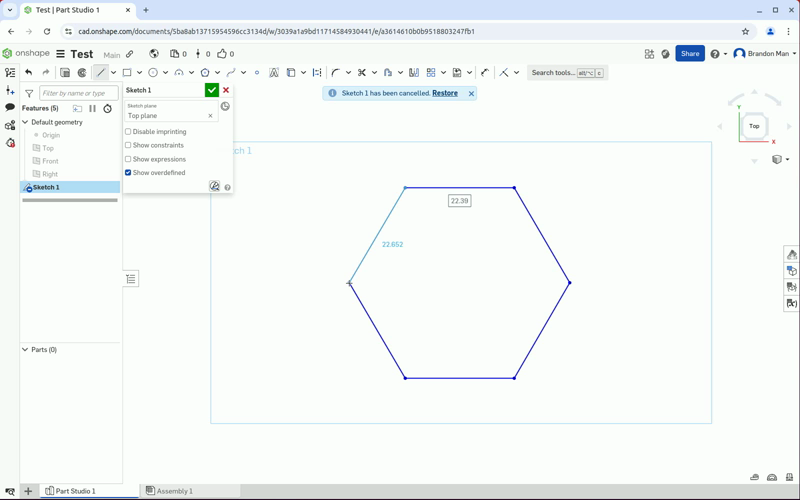
key_up(shift)
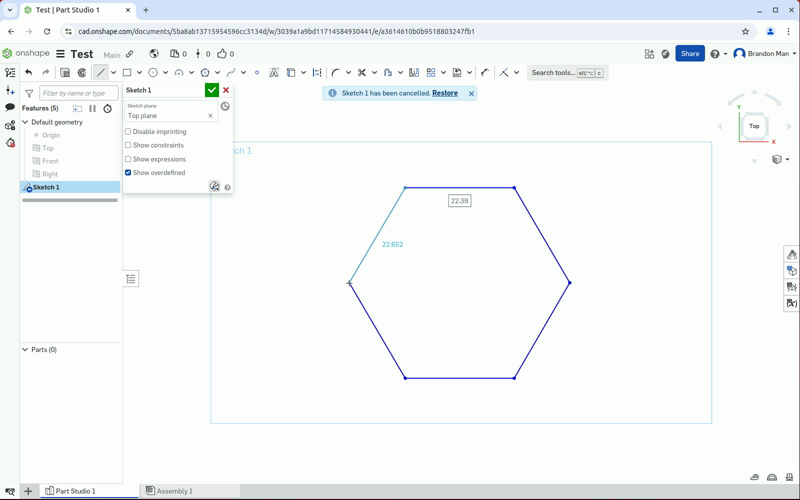
click(349, 282)
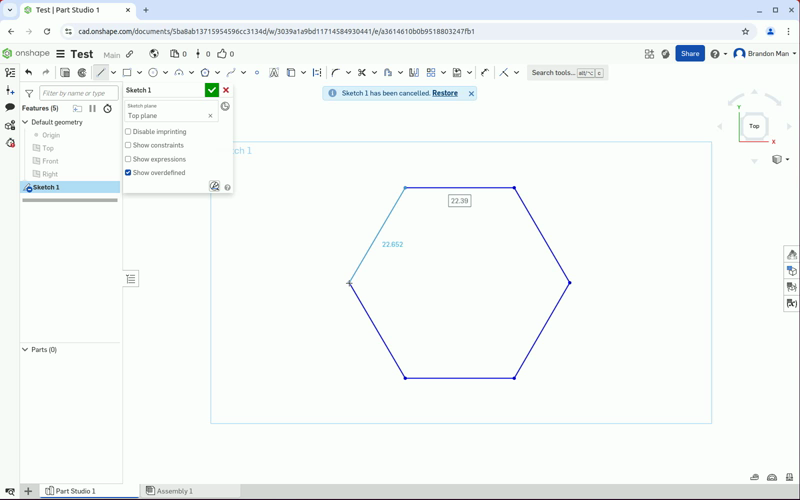
key(esc)
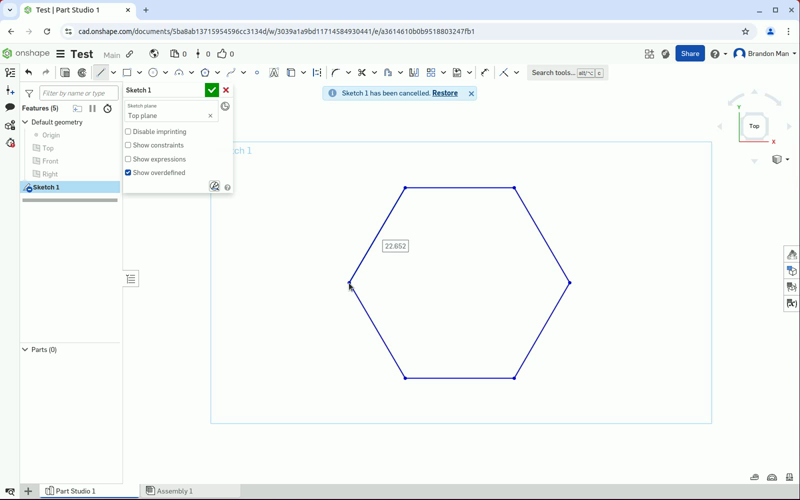
mouse_move(489, 307)
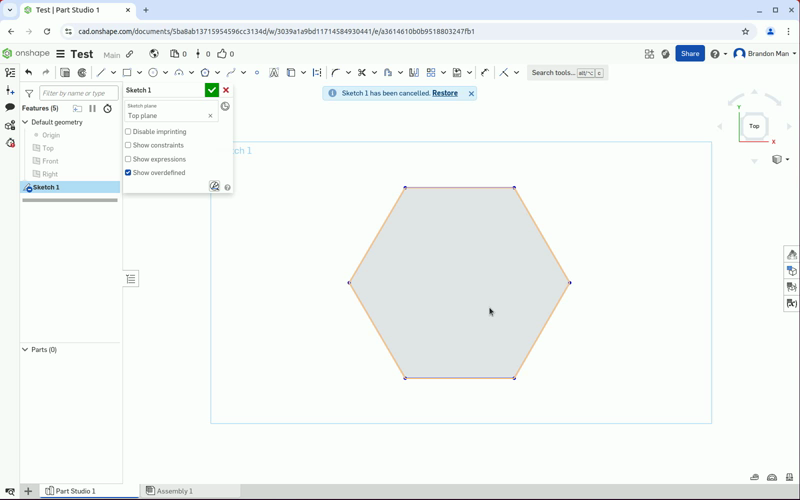
click(489, 307)
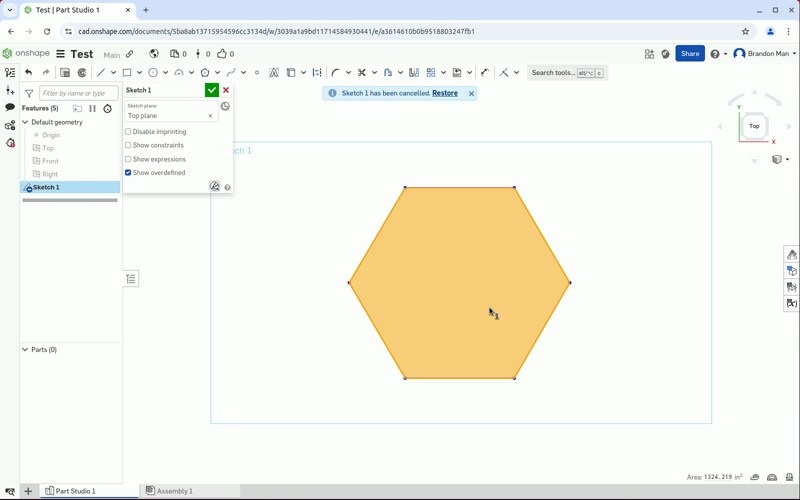
mouse_move(73, 352)
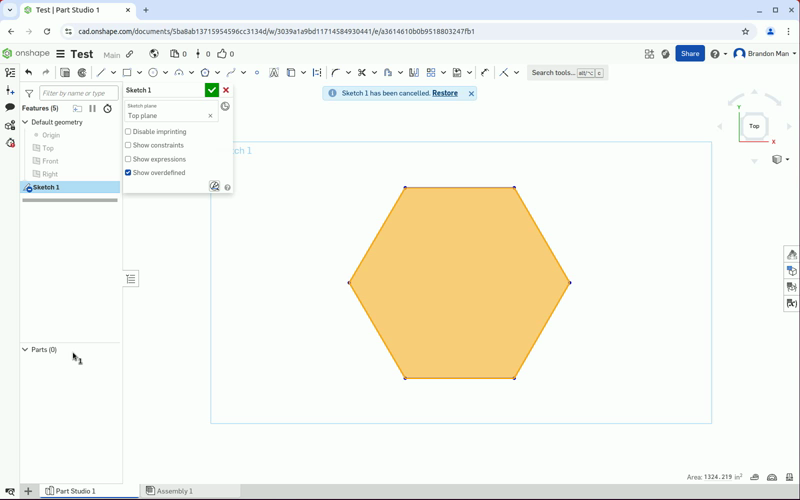
key(shift+y)
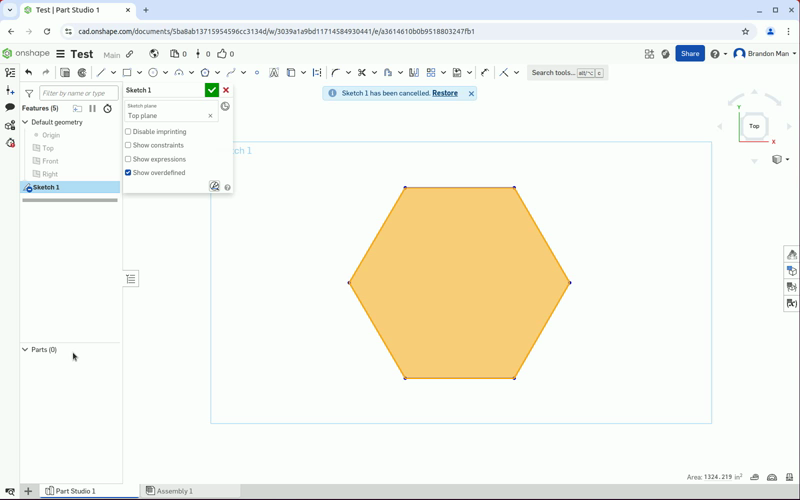
key(shift+e)
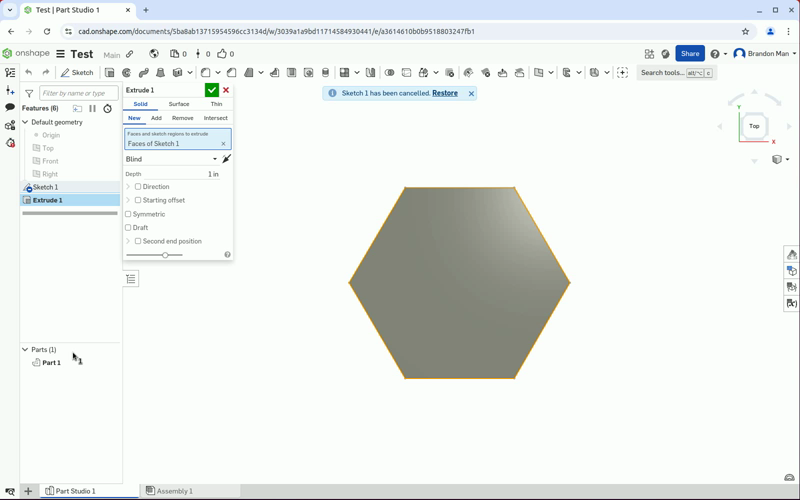
mouse_move(143, 106)
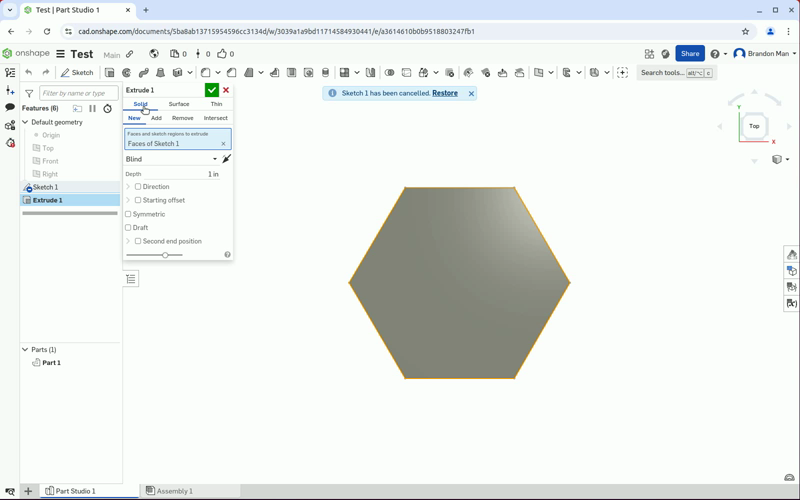
click(143, 106)
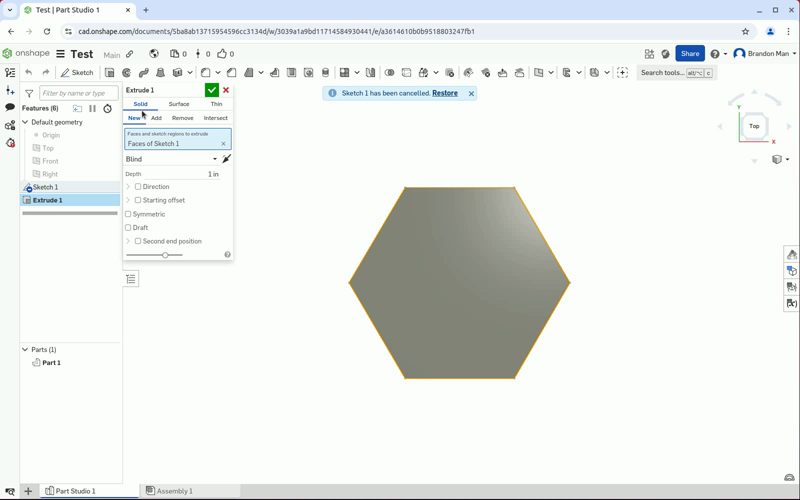
mouse_move(137, 120)
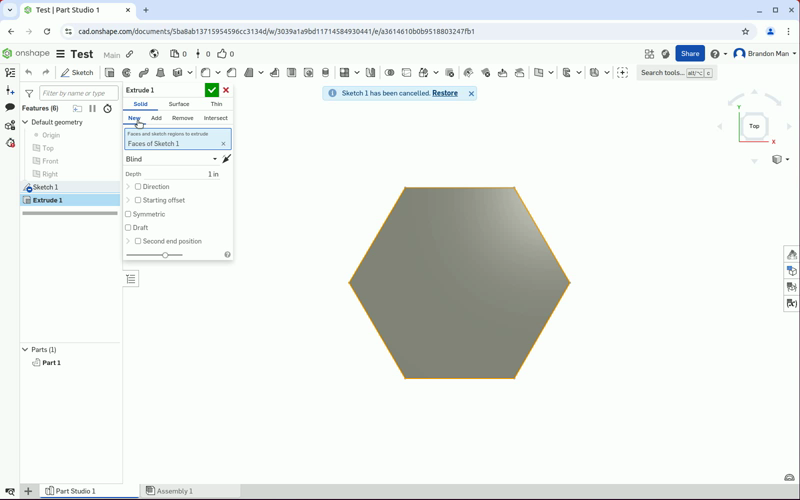
click(137, 120)
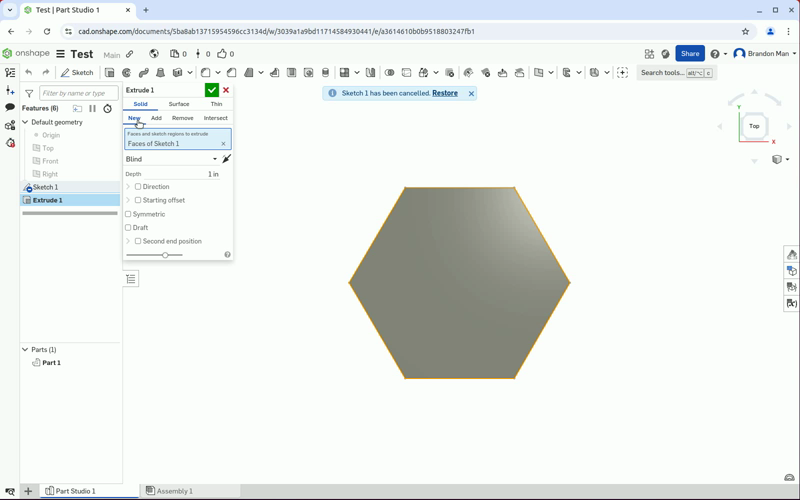
key(tab, 4)
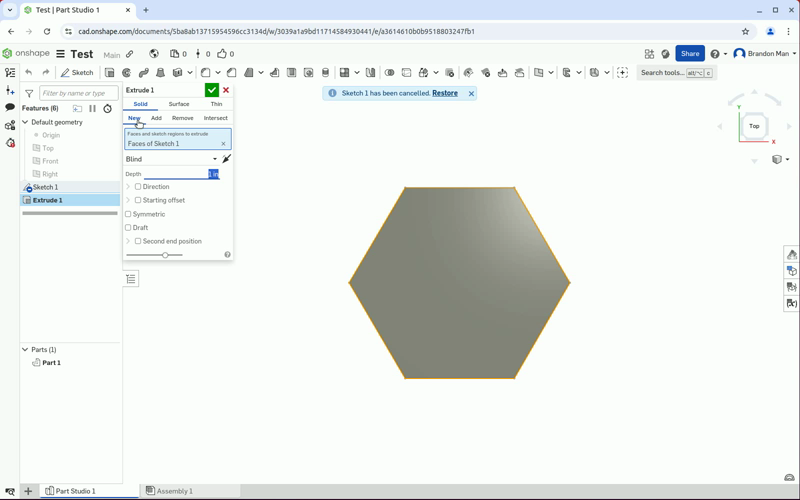
text(15.405)
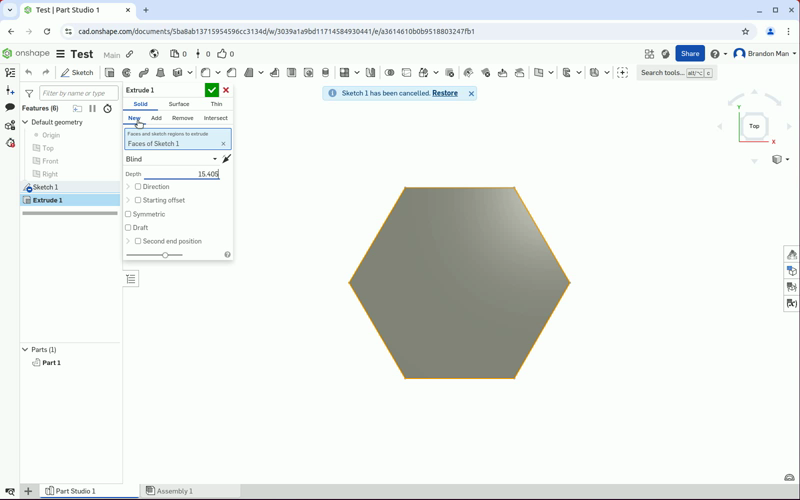
key(enter)
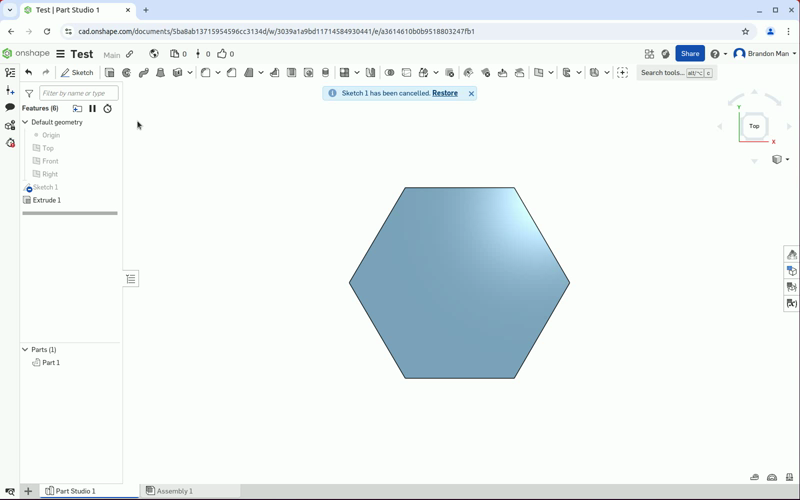
key(shift+h)
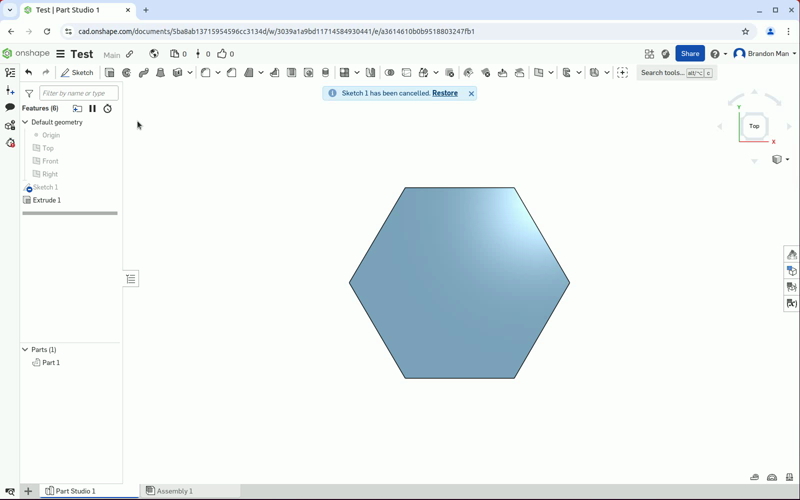
key(shift+h)
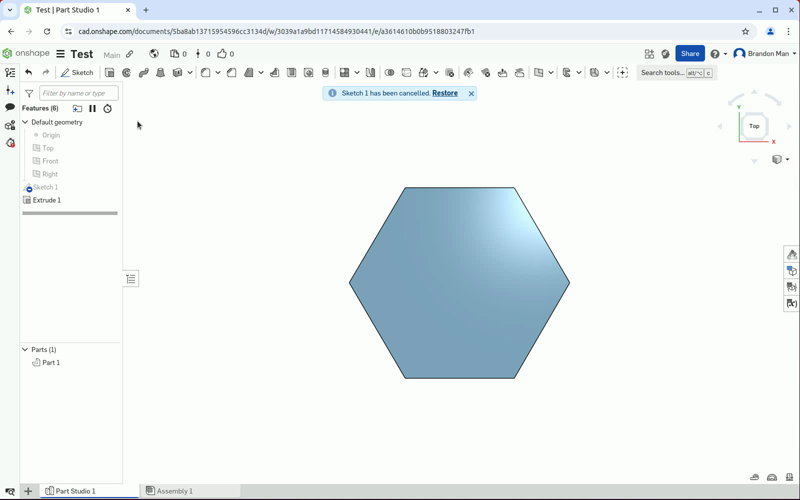
mouse_move(73, 189)
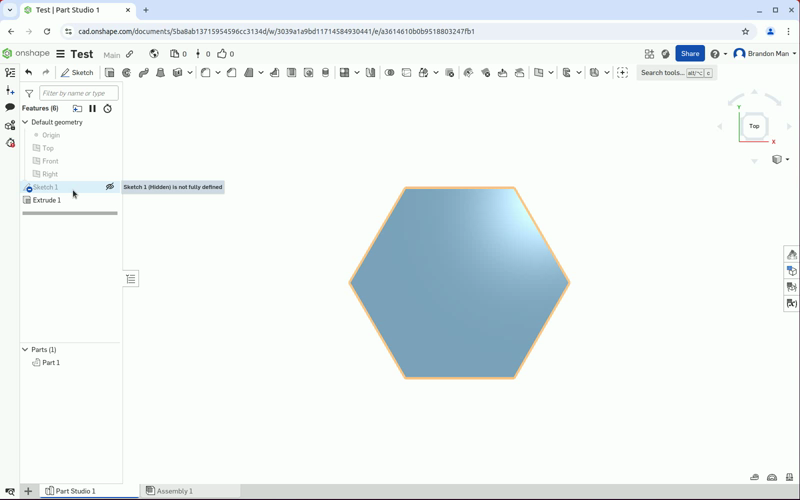
click(73, 189)
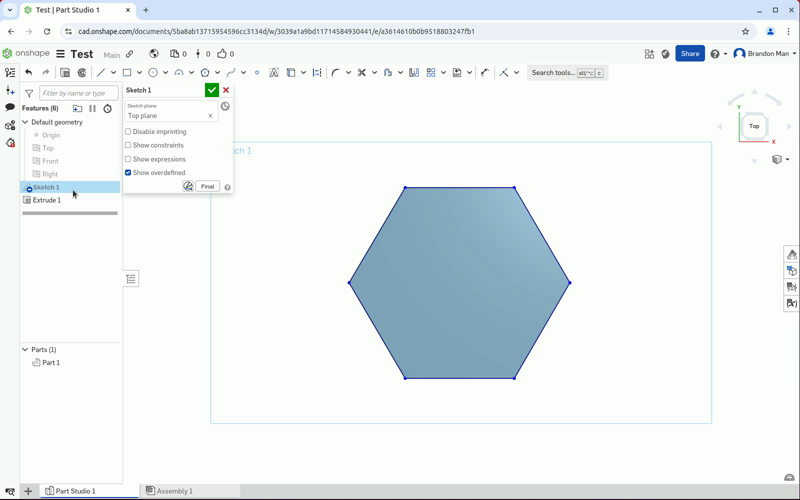
mouse_move(229, 92)
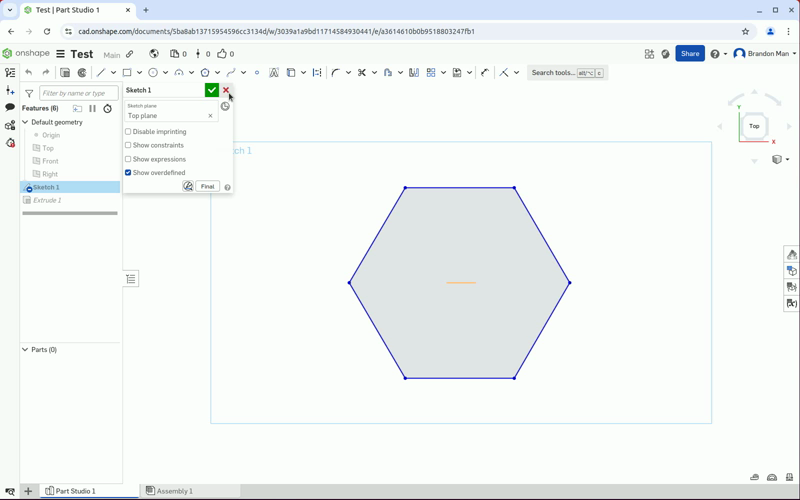
click(229, 92)
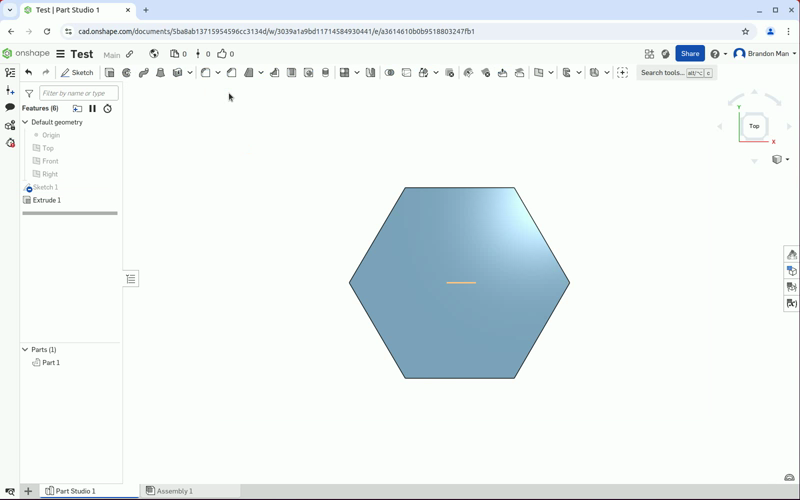
mouse_move(541, 75)
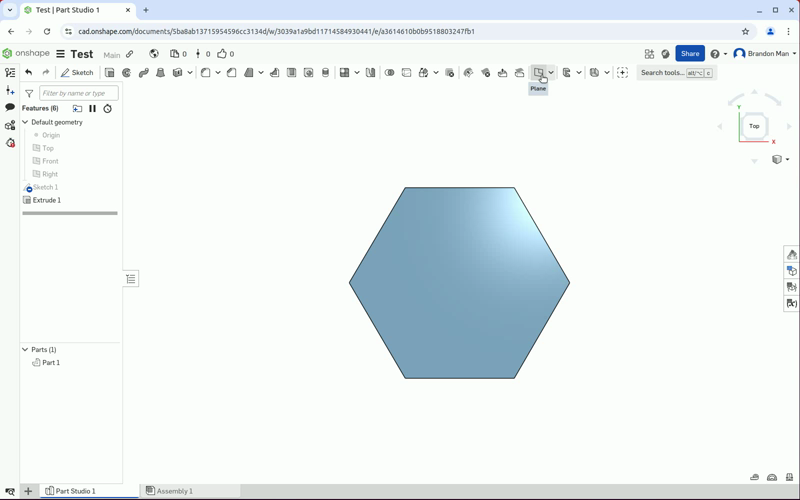
click(541, 75)
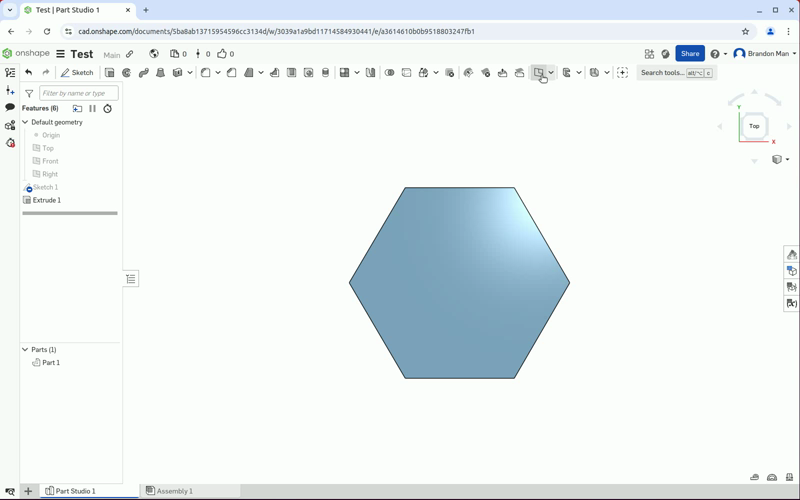
mouse_move(73, 150)
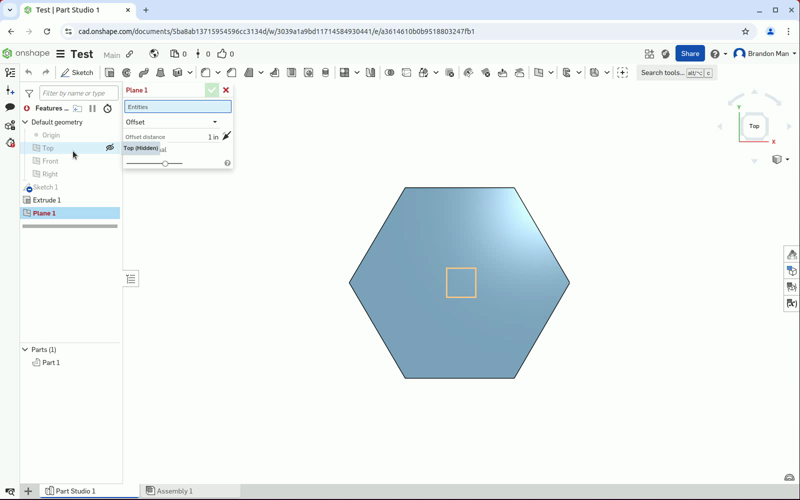
click(73, 150)
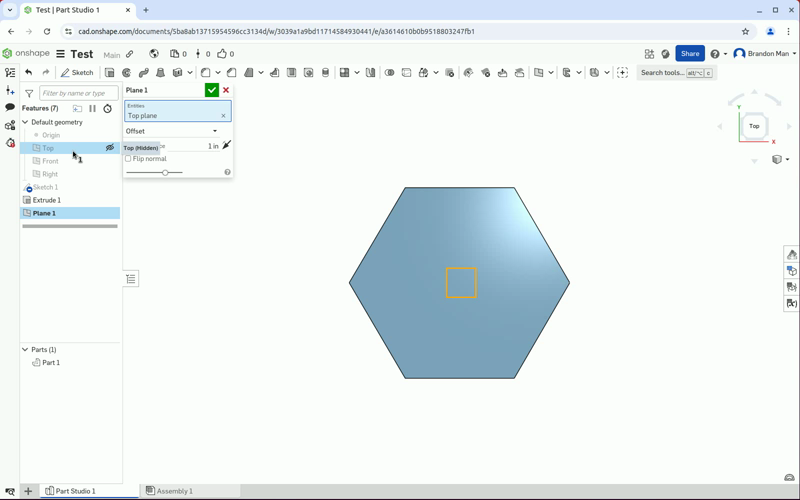
key(tab, 2)
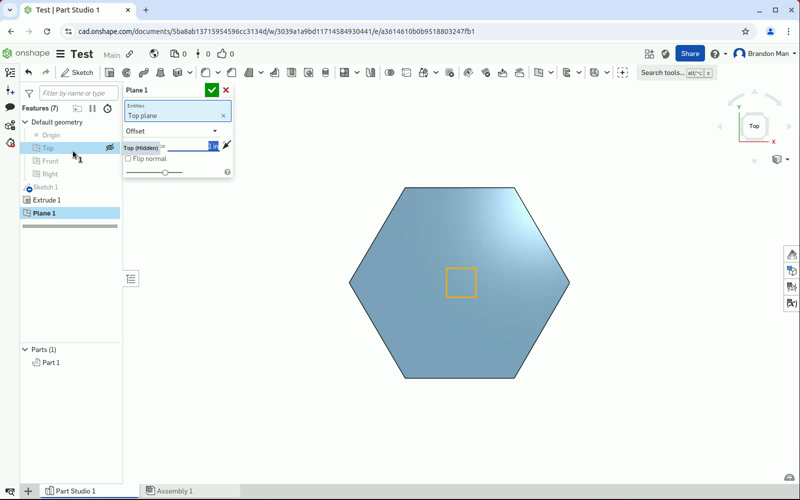
text(15.405)
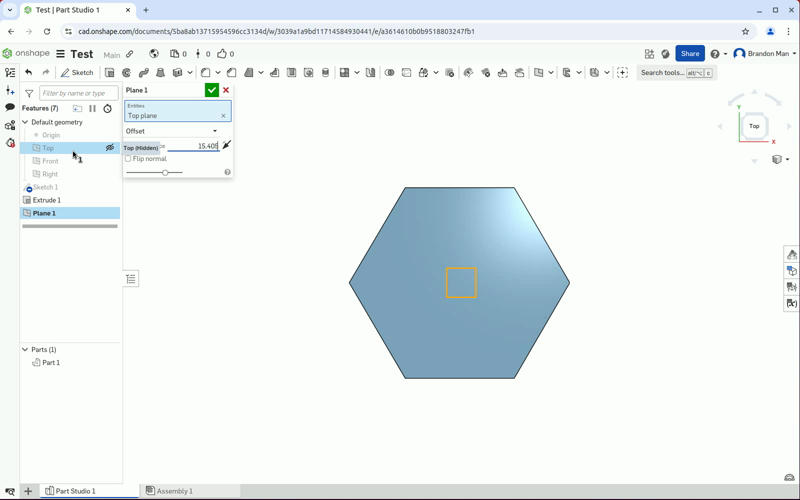
key(enter, 2)
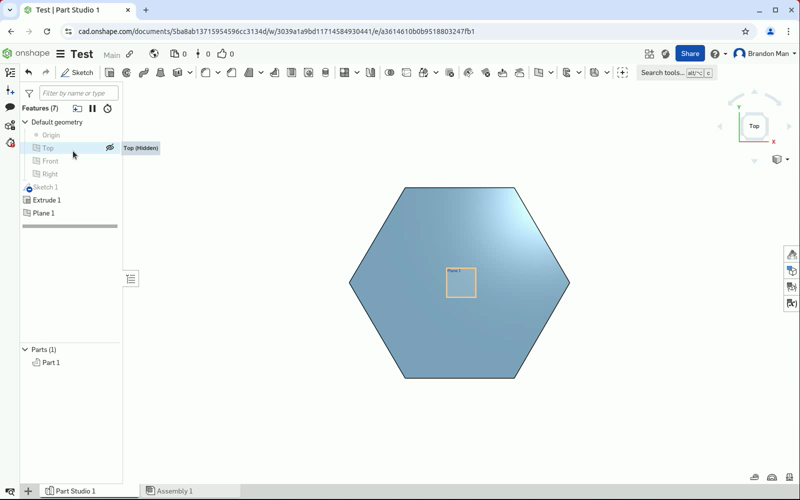
key(shift+s)
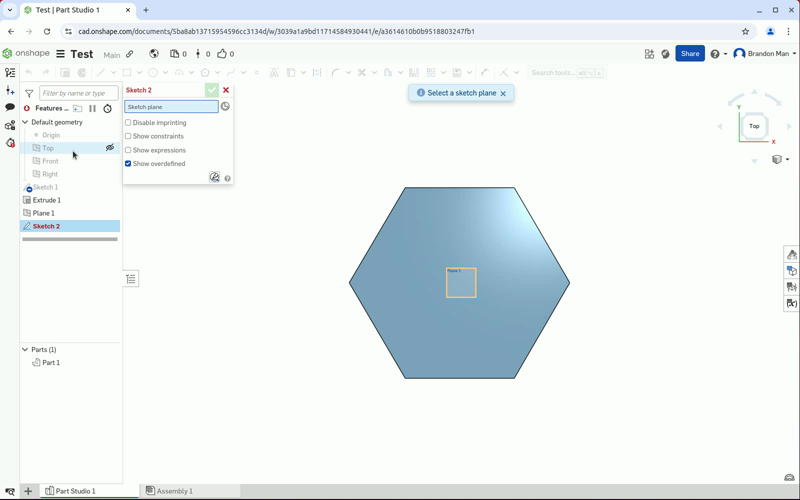
mouse_move(73, 215)
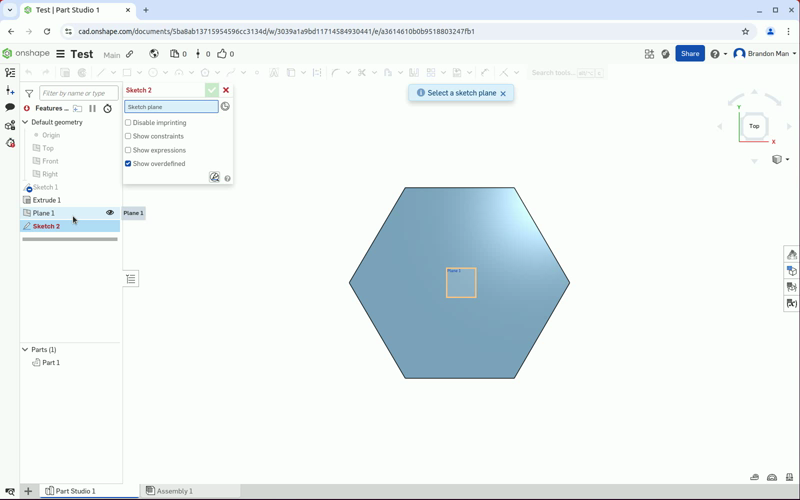
click(73, 215)
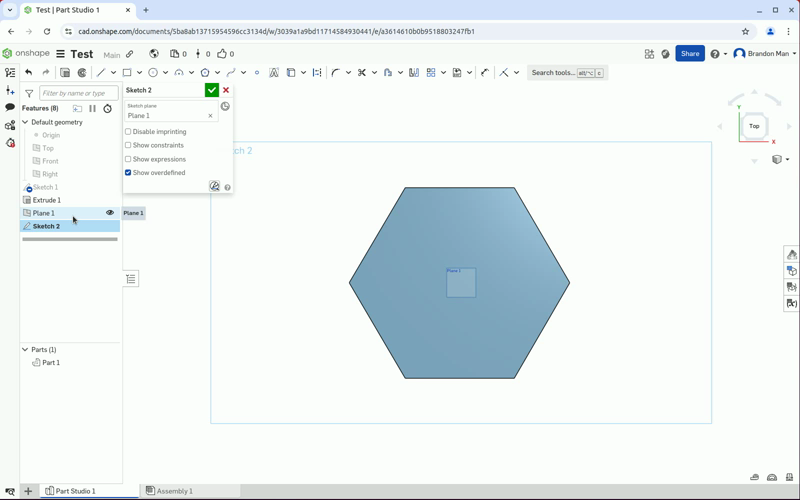
mouse_move(73, 352)
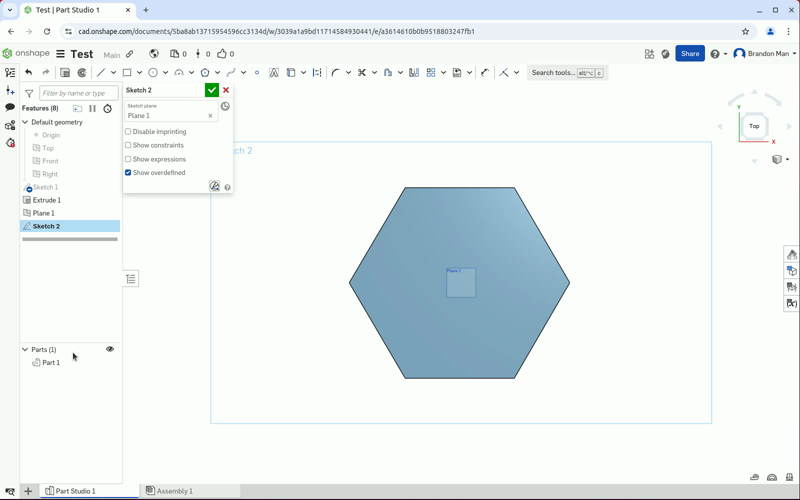
key(y)
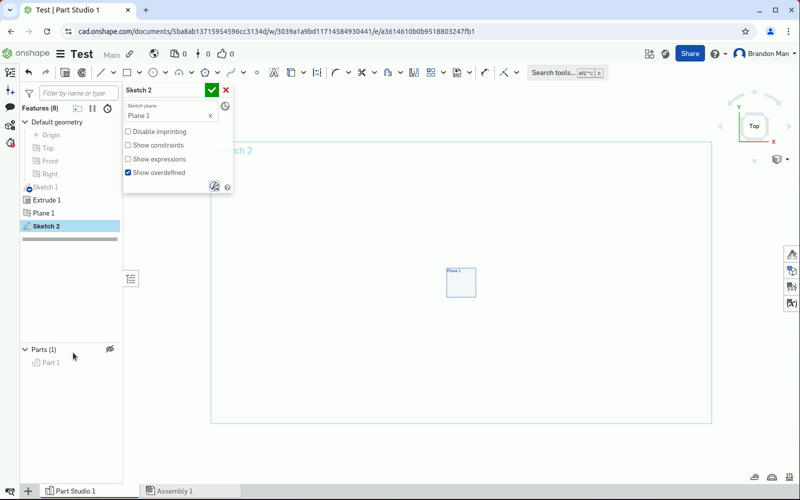
key(c)
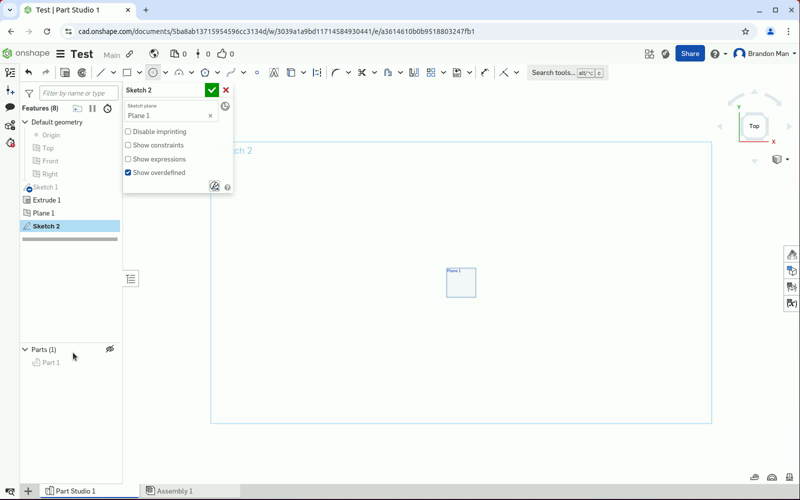
key_down(shift)
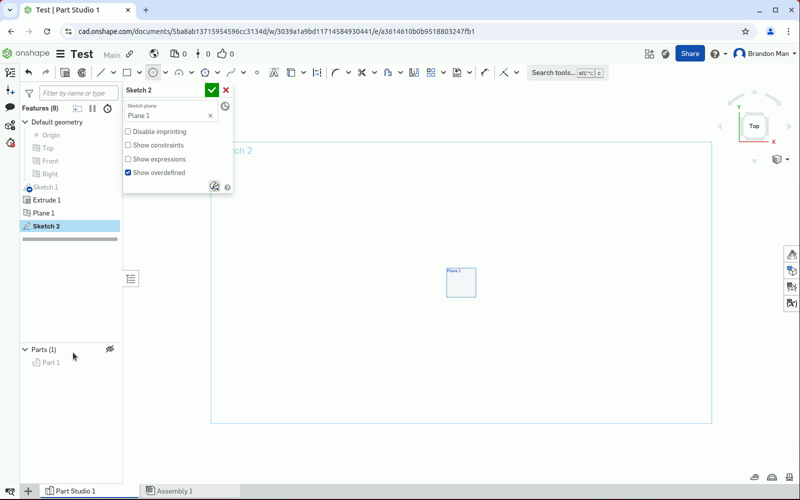
mouse_move(461, 282)
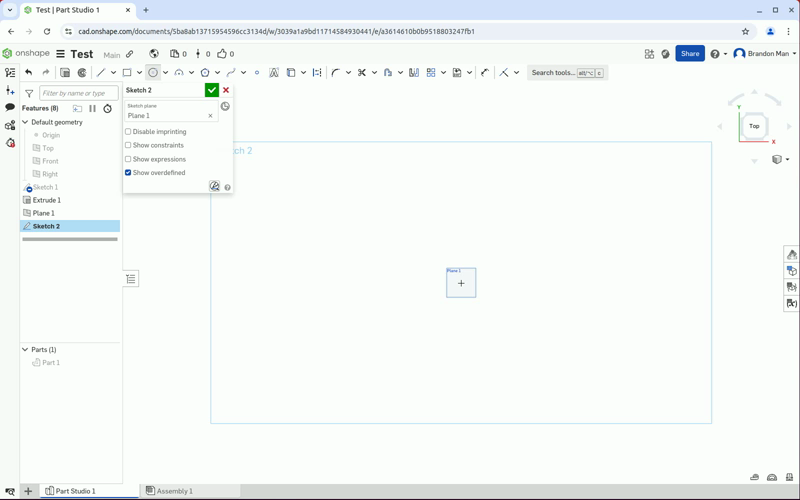
click(461, 282)
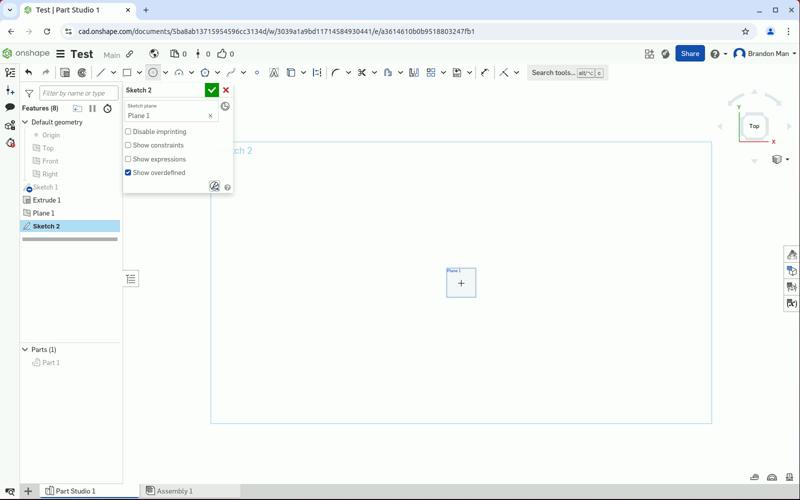
key_up(shift)
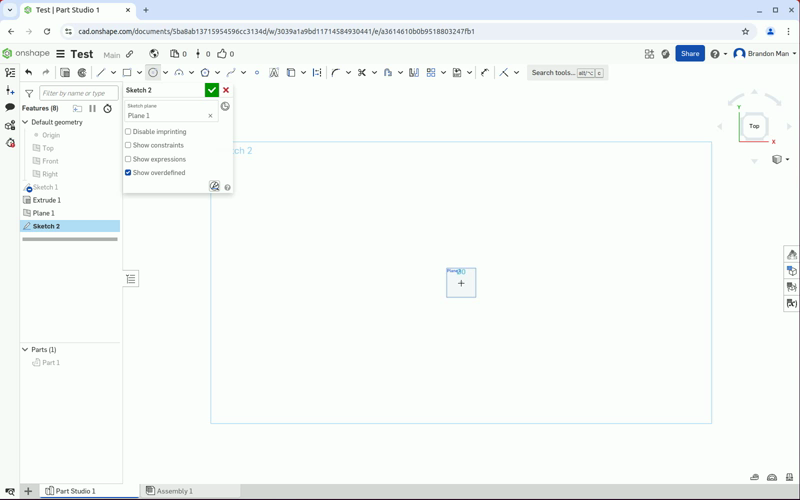
mouse_move(552, 282)
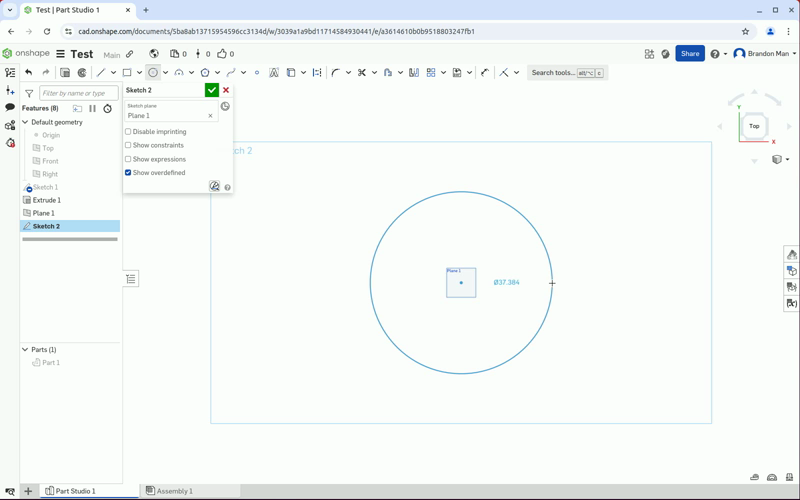
click(552, 282)
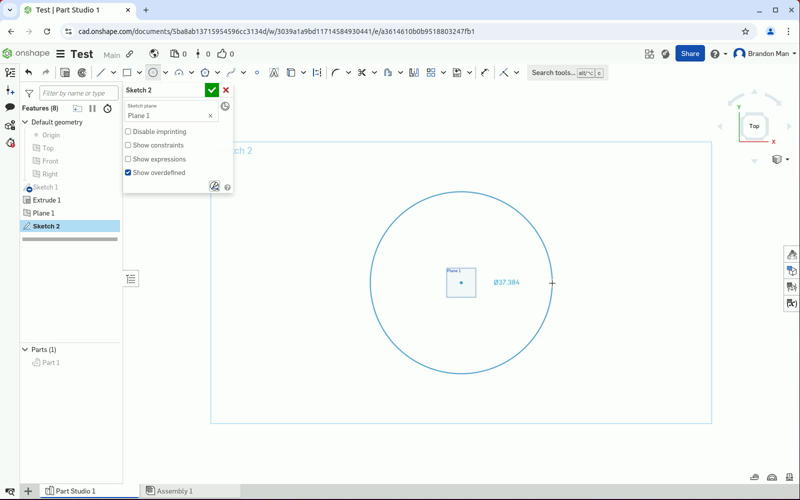
key(esc)
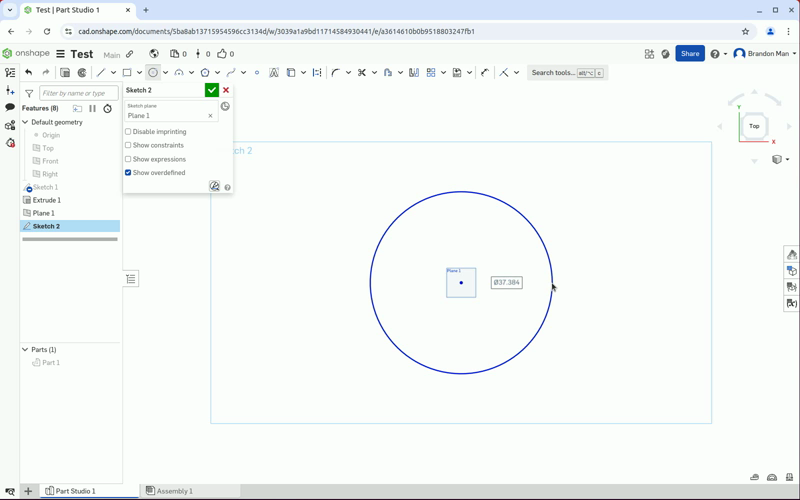
mouse_move(435, 236)
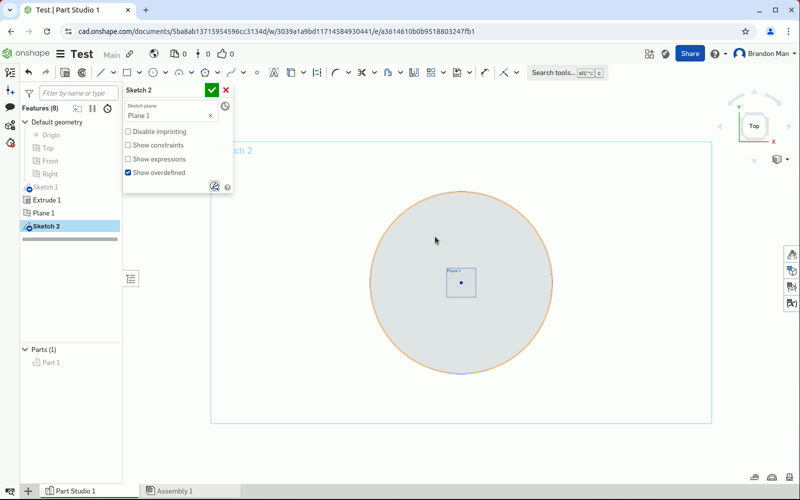
click(435, 236)
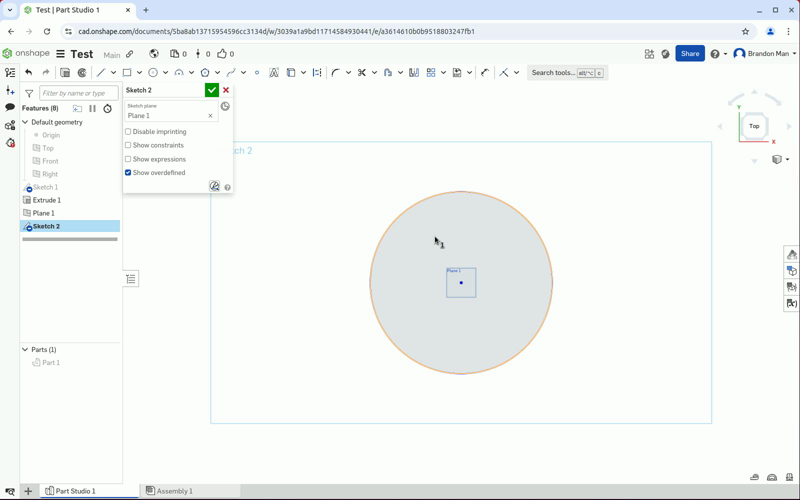
mouse_move(73, 352)
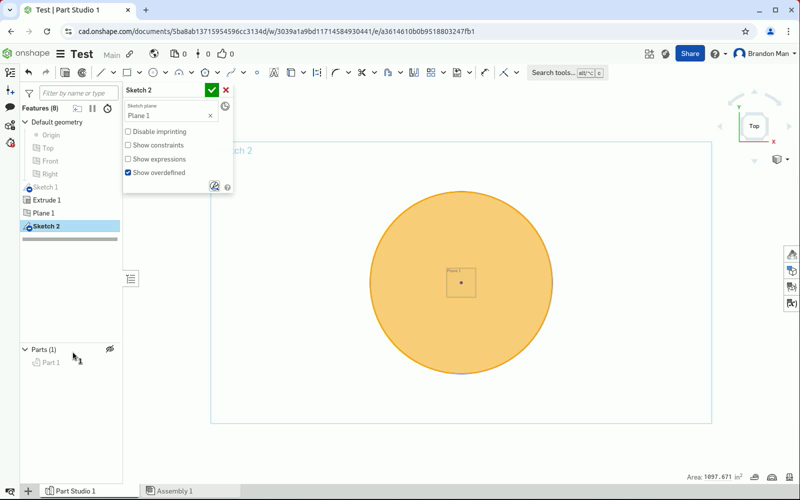
key(shift+y)
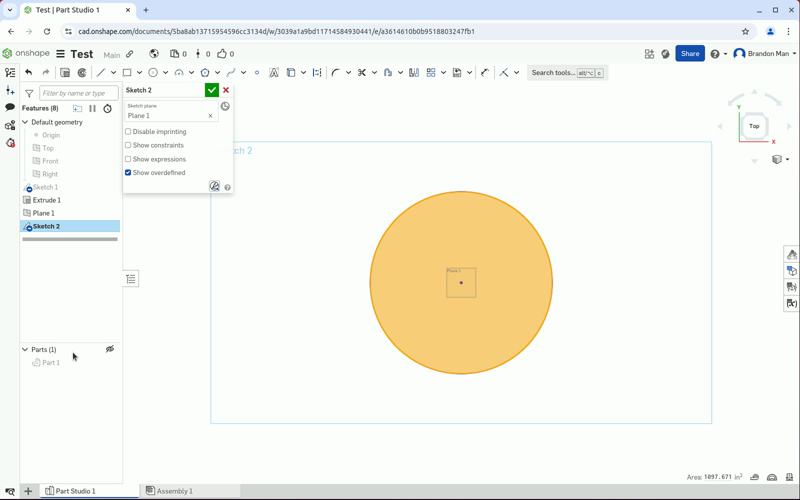
key(shift+e)
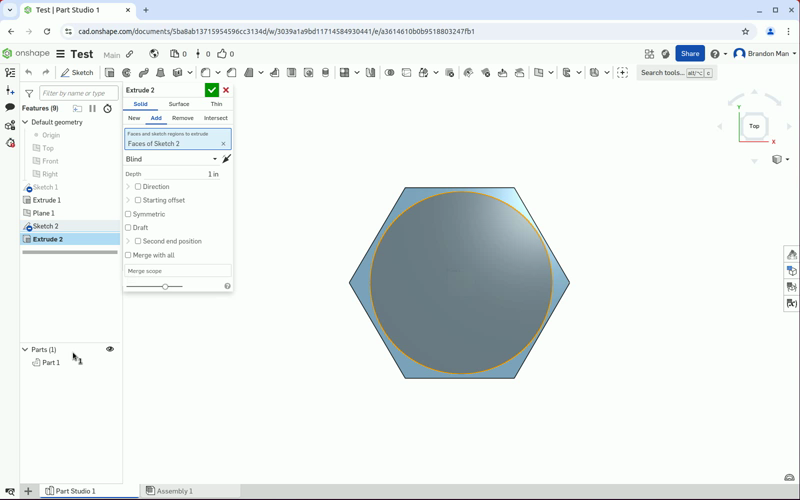
mouse_move(143, 106)
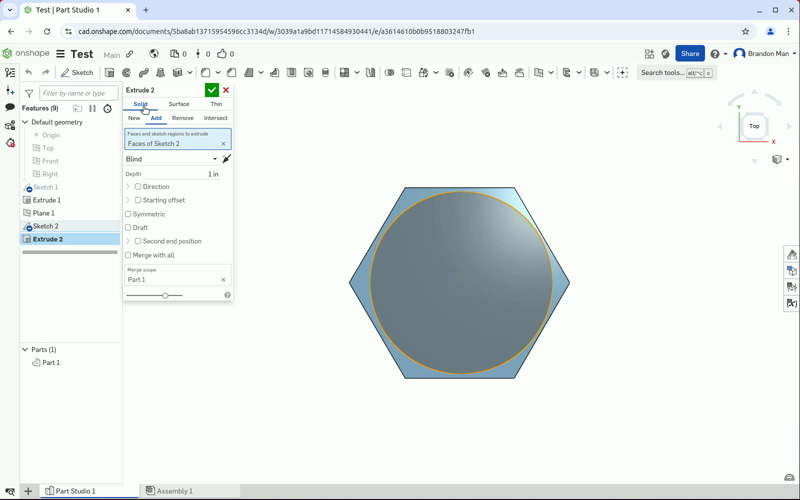
click(143, 106)
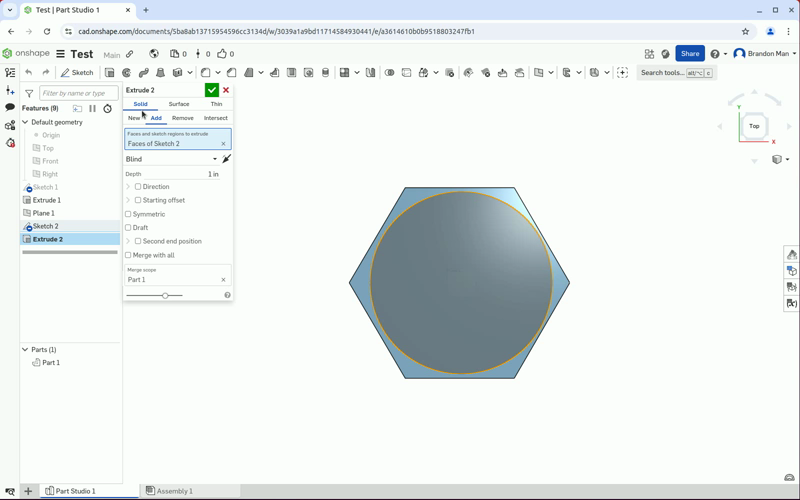
mouse_move(137, 120)
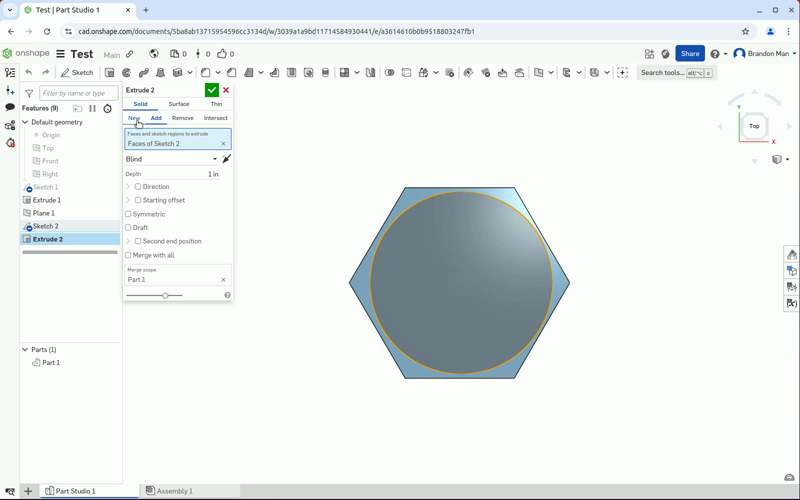
click(137, 120)
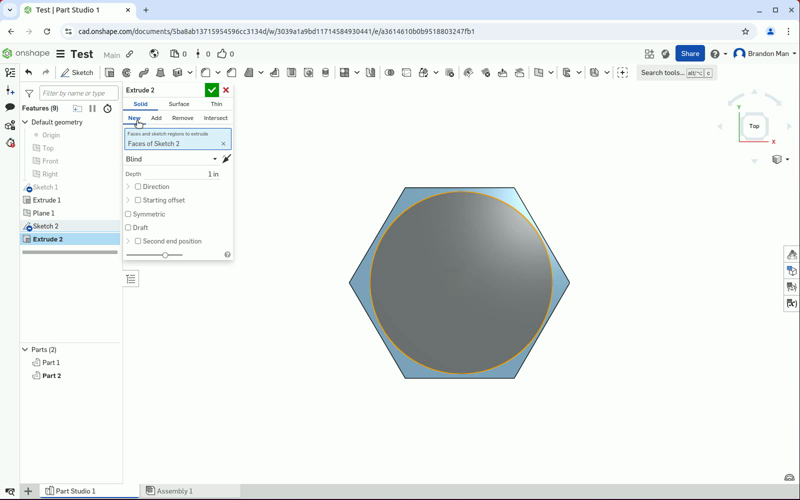
key(tab, 4)
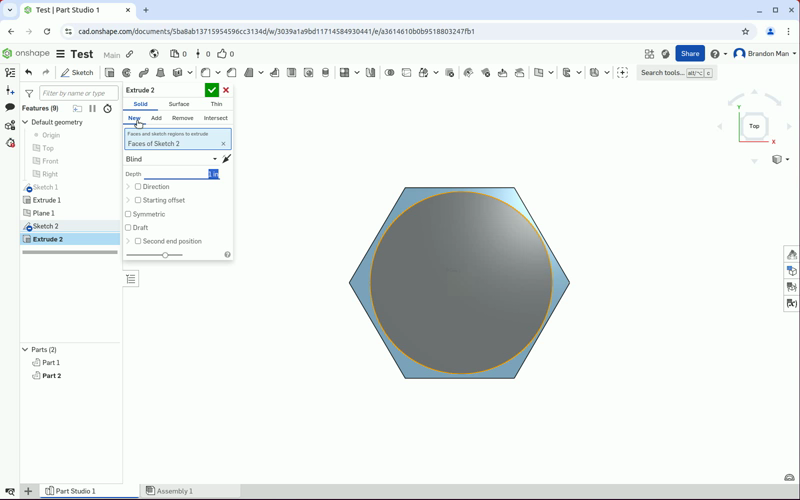
text(7.703)
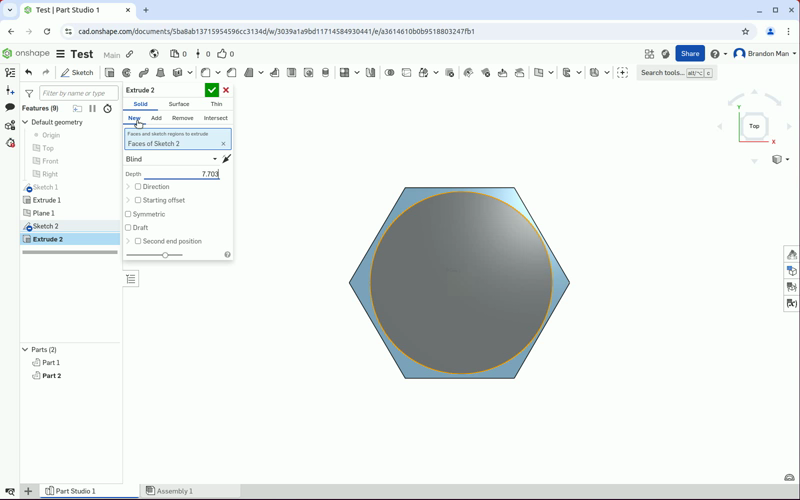
key(enter)
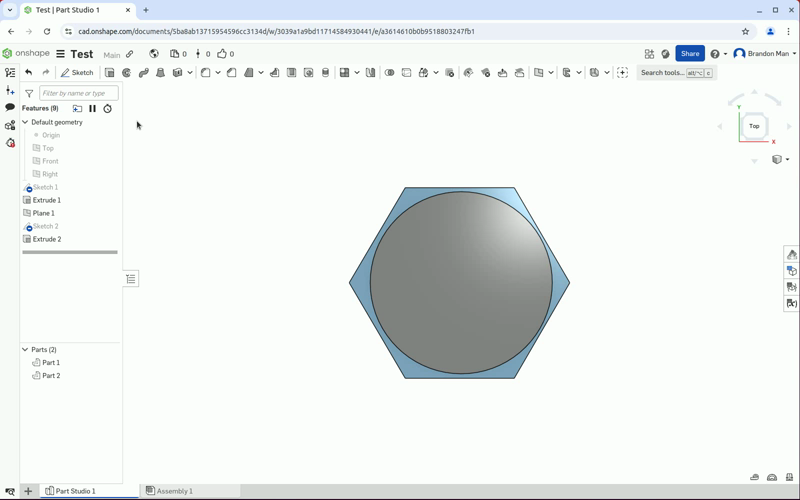
key(shift+h)
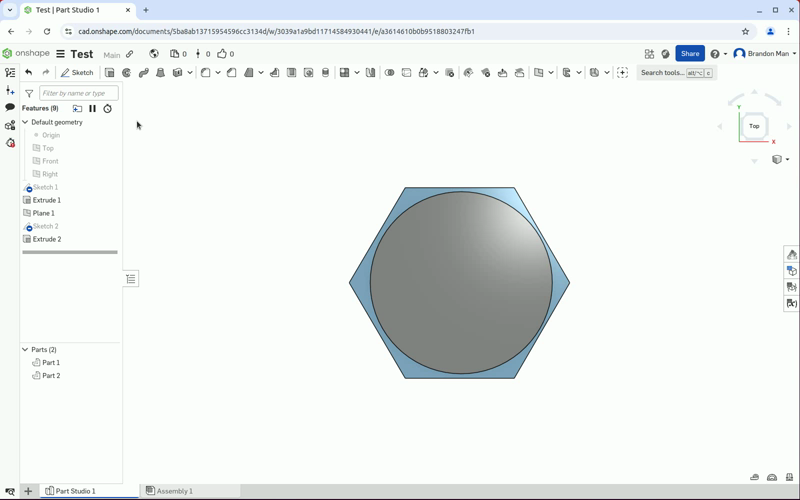
key(shift+h)
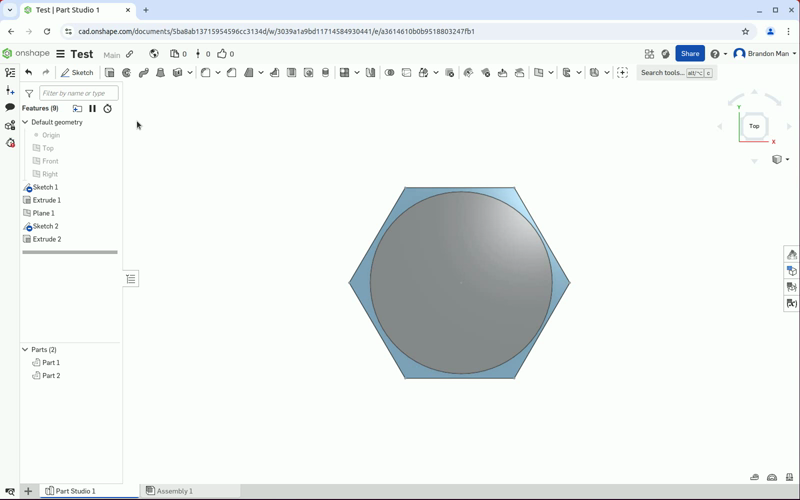
key(shift+7)
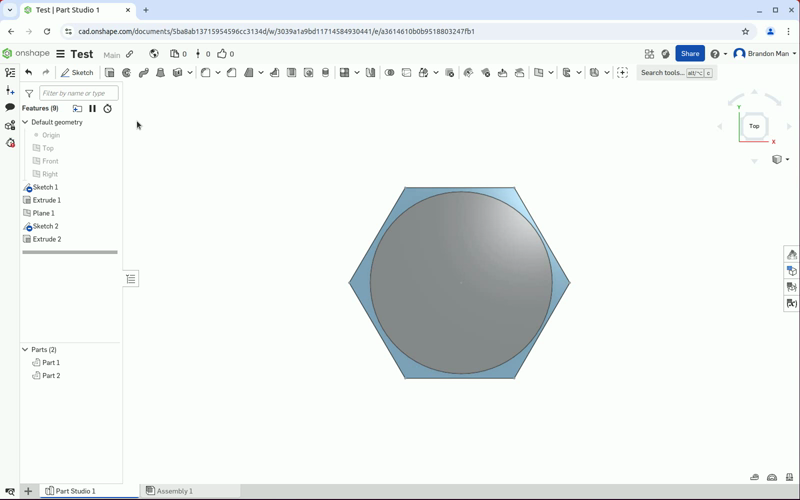
key(up, 3)
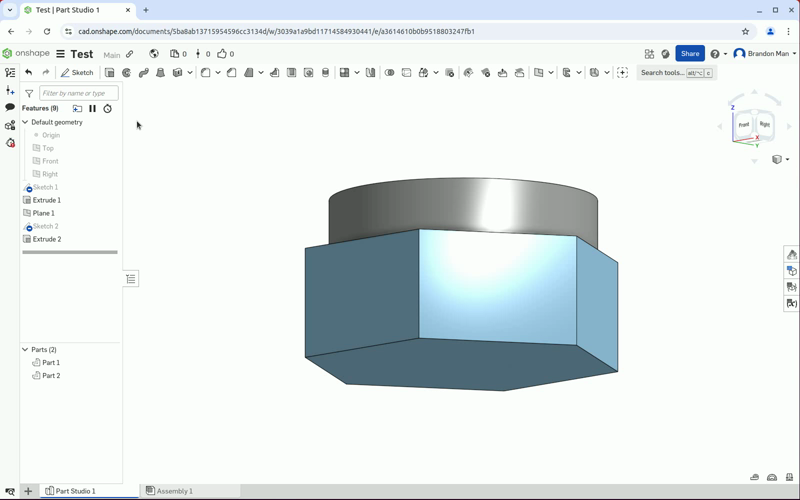
key(left, 3)
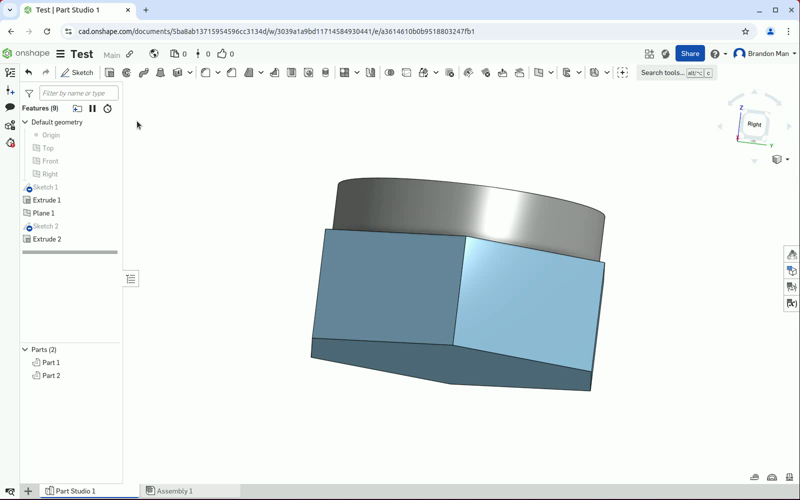
key(right, 3)
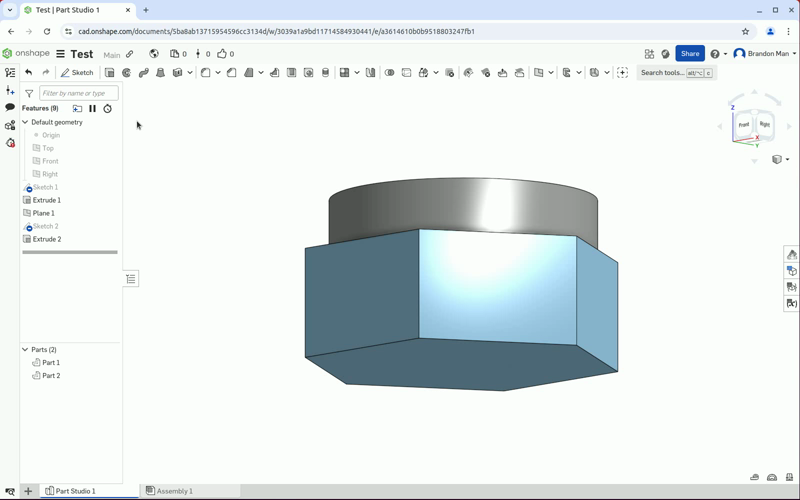
key(down, 3)
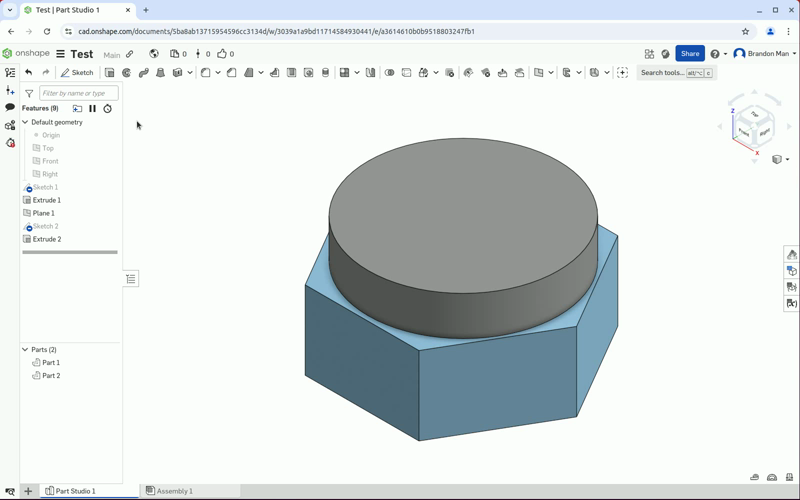
mouse_move(73, 189)
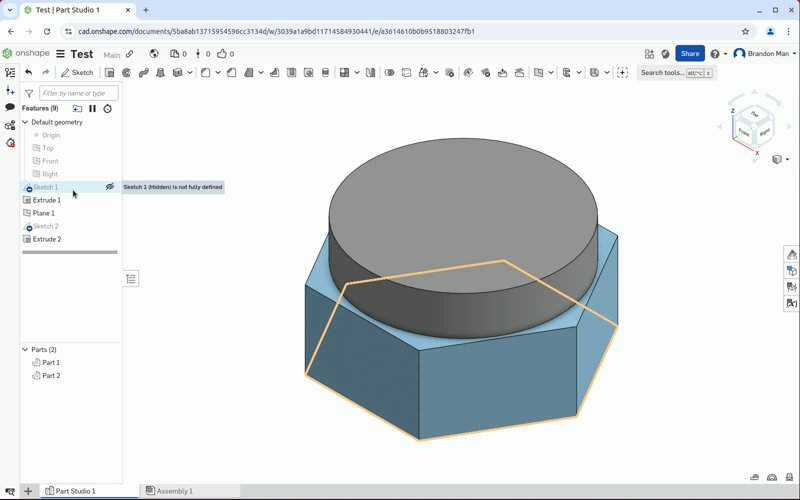
click(73, 189)